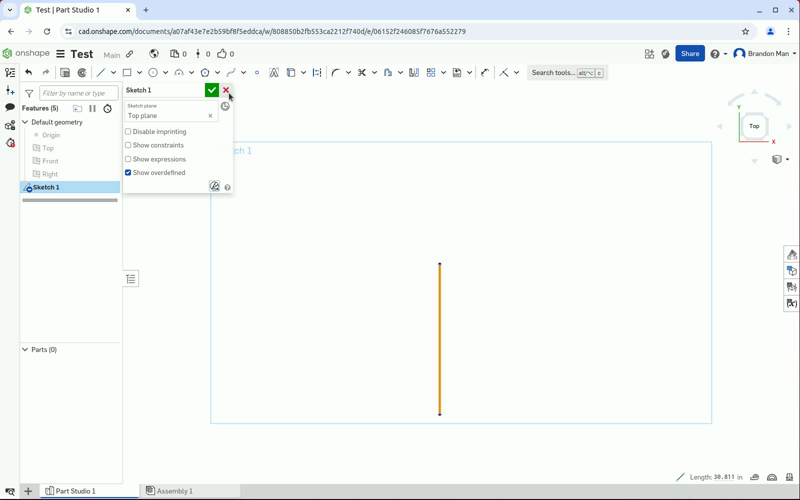
key(shift+h)
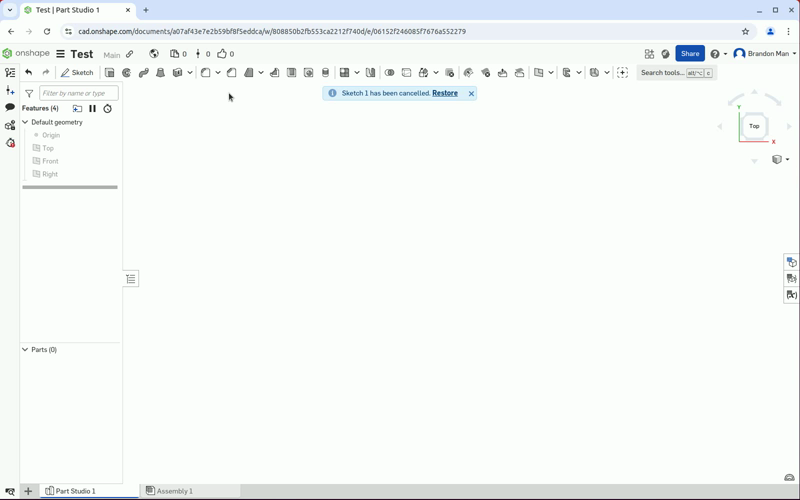
mouse_move(73, 352)
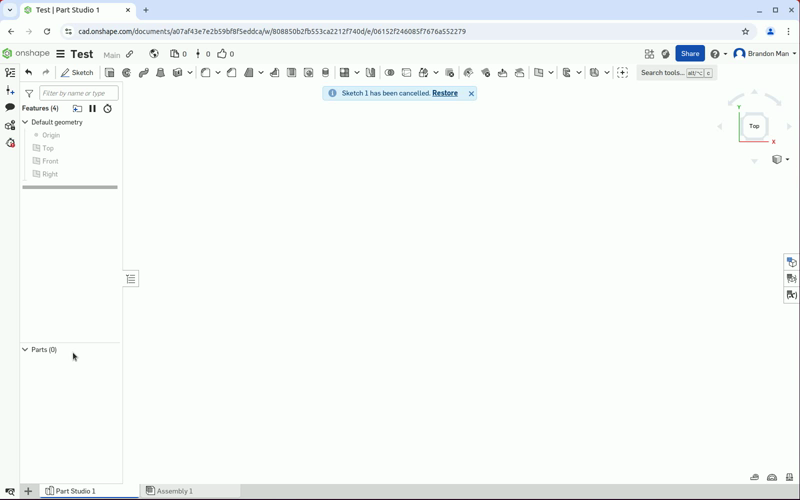
key(y)
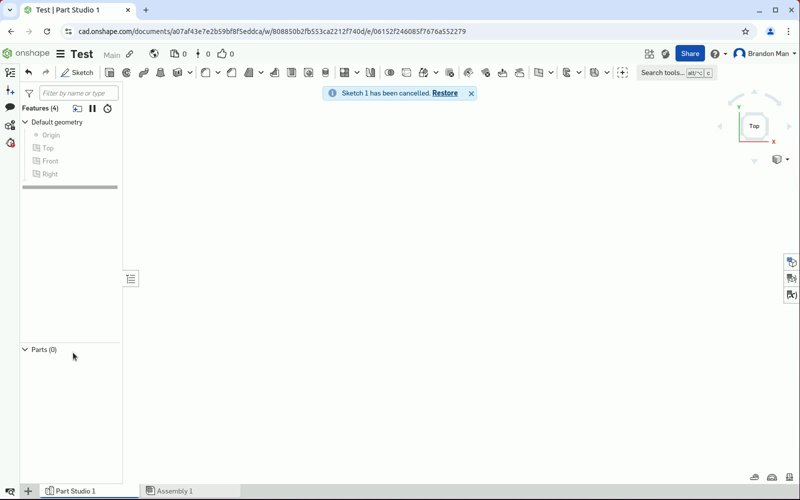
key(shift+p)
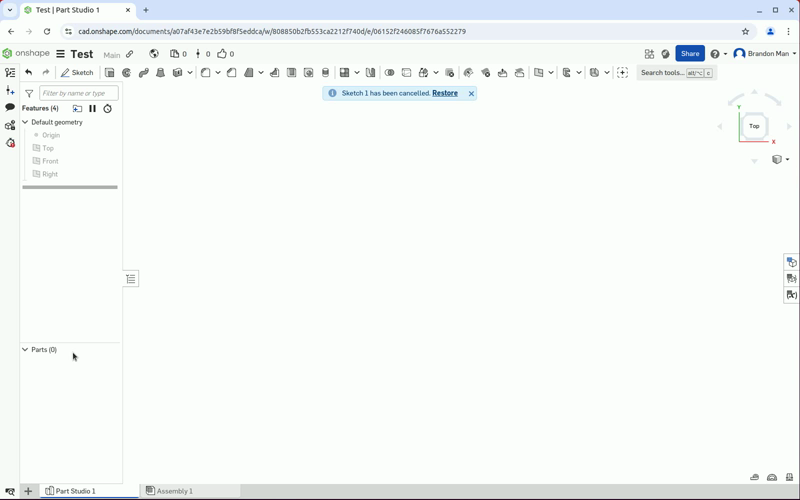
key(space)
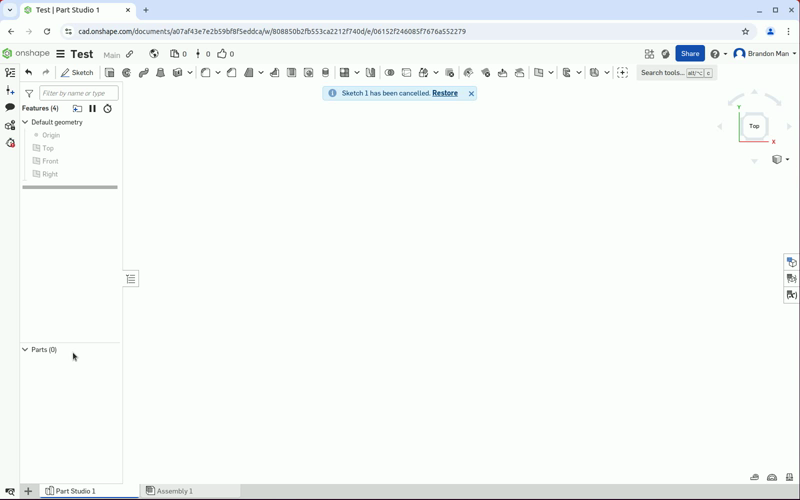
key_down(shift)
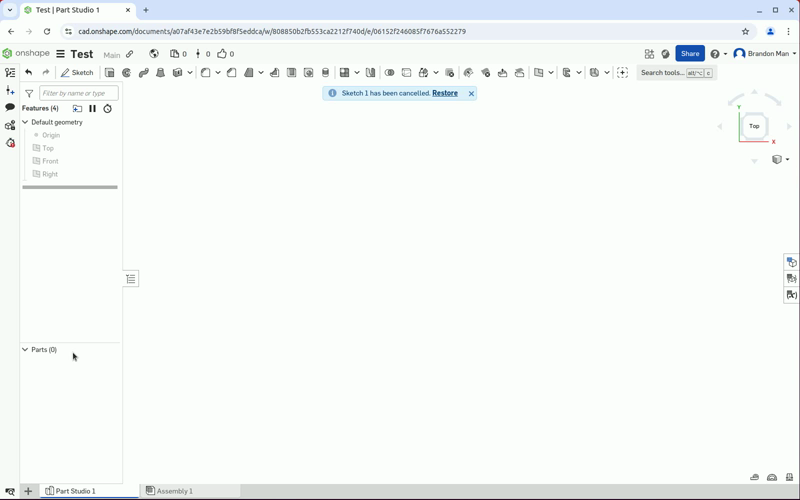
key(up)
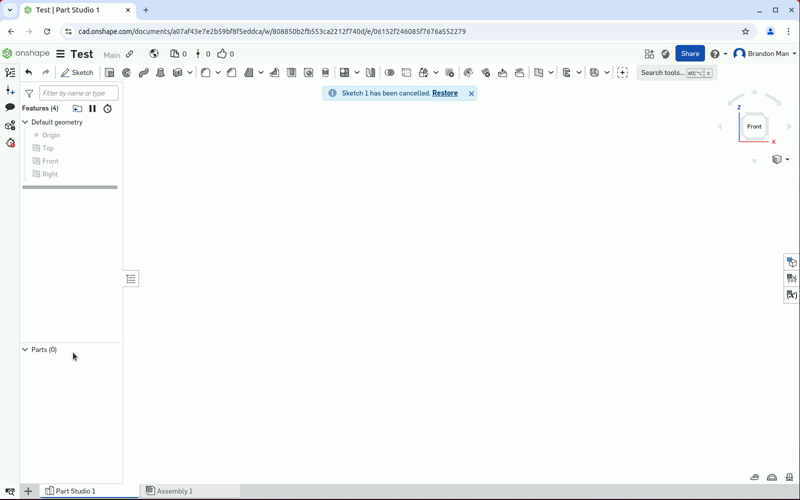
key_up(shift)
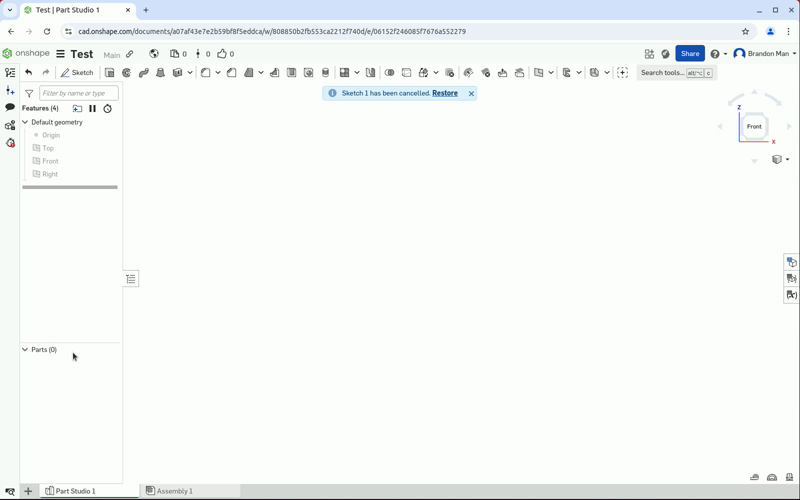
mouse_move(73, 352)
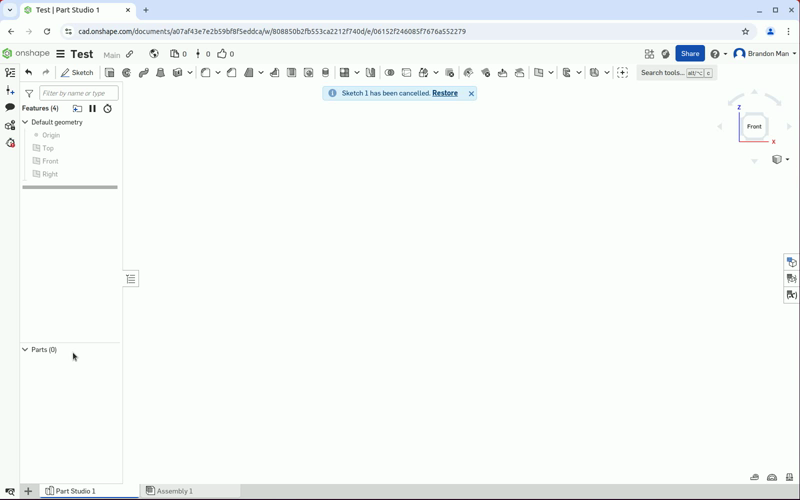
key(shift+y)
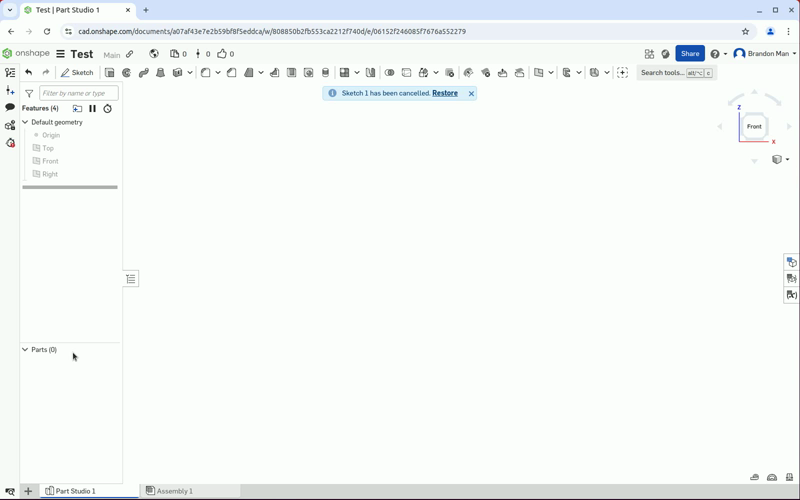
key(shift+s)
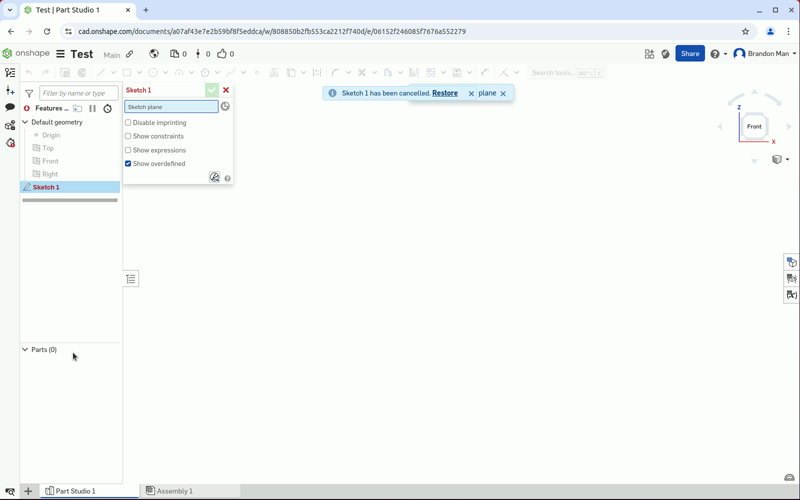
mouse_move(73, 163)
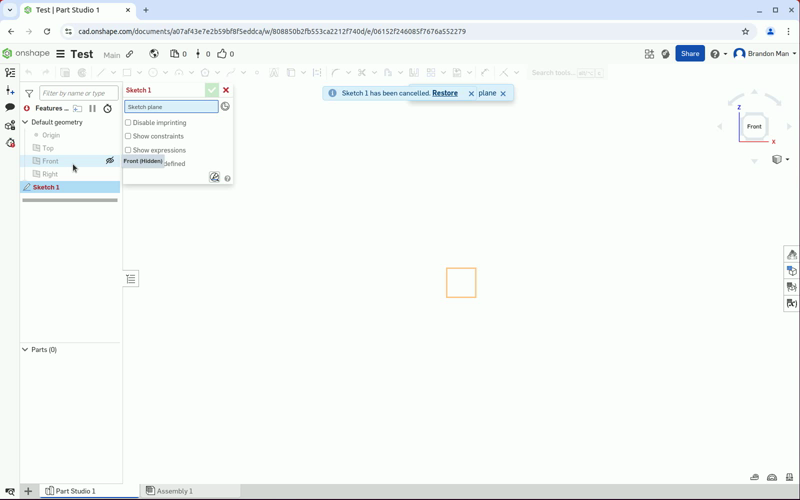
click(73, 163)
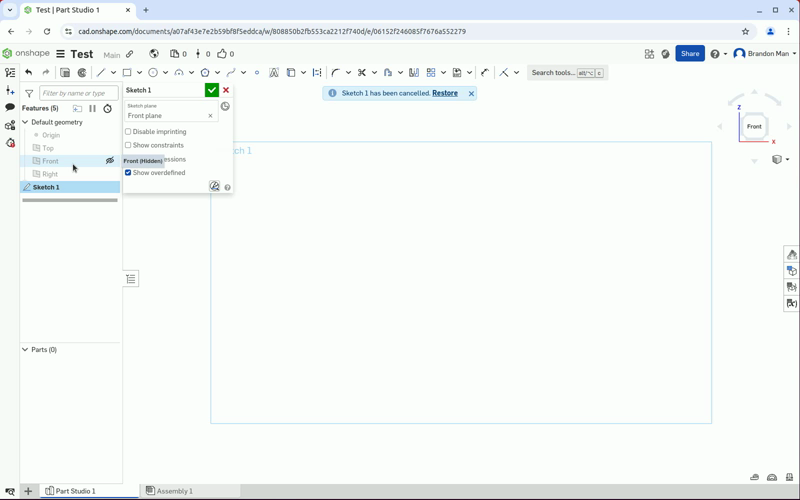
mouse_move(73, 352)
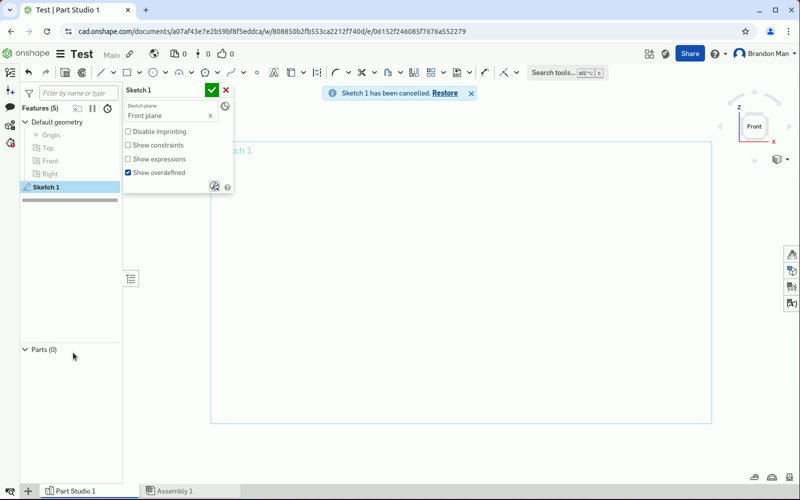
key(y)
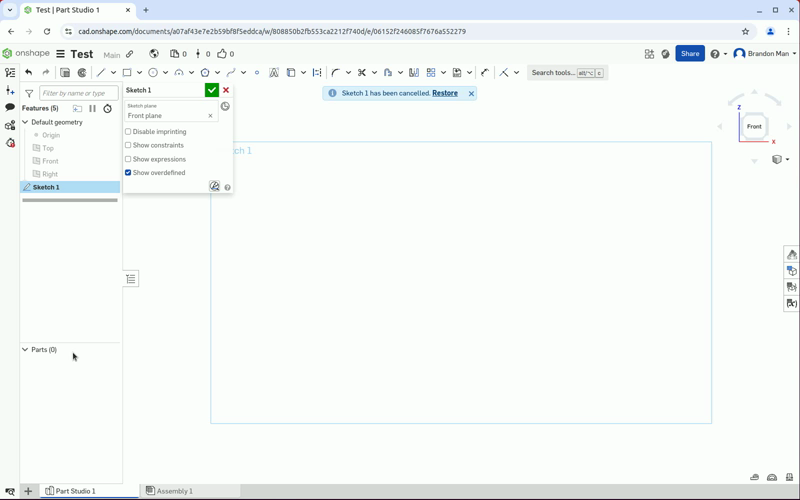
key(l)
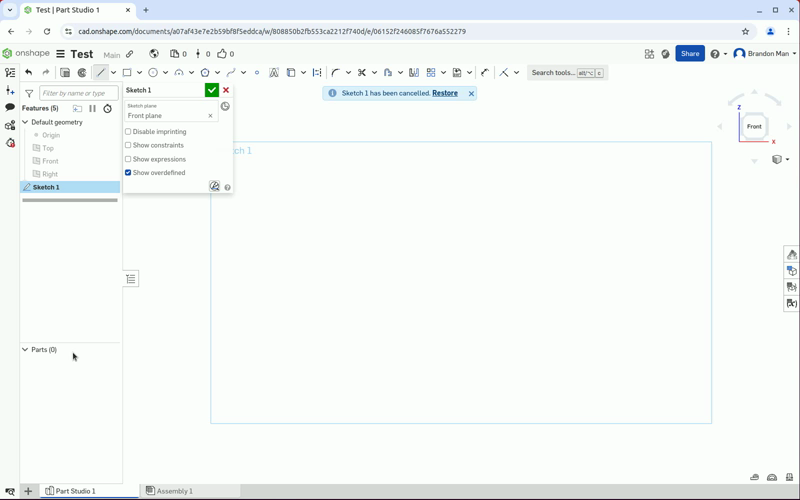
key_down(shift)
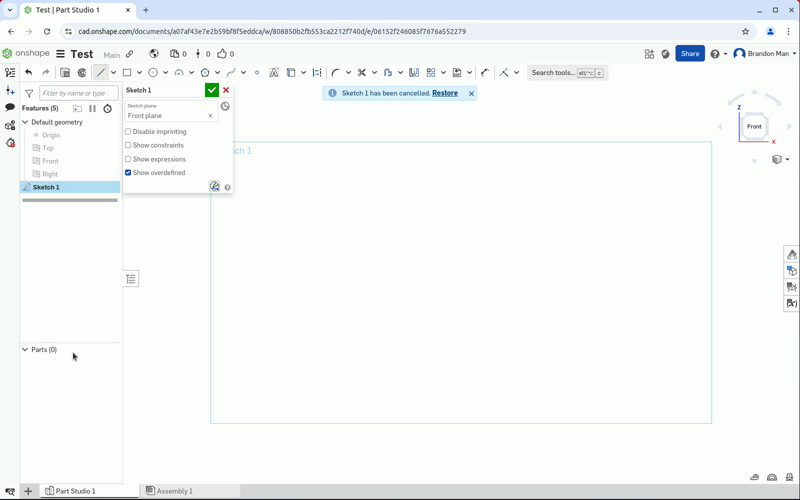
mouse_move(374, 351)
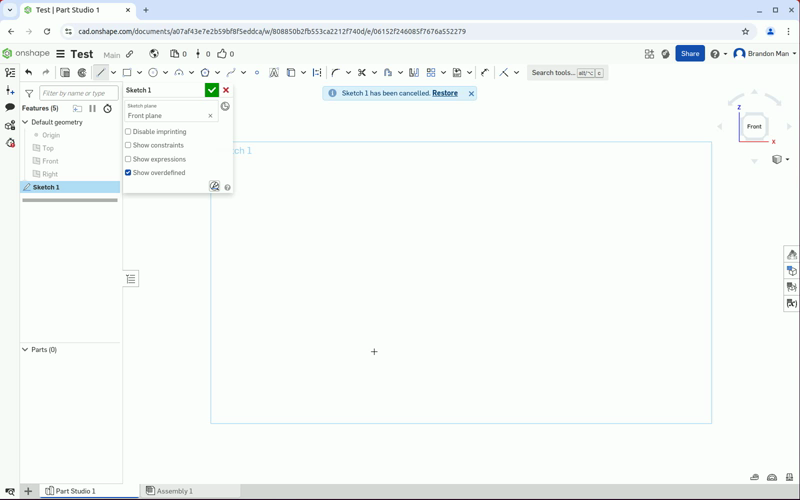
click(374, 351)
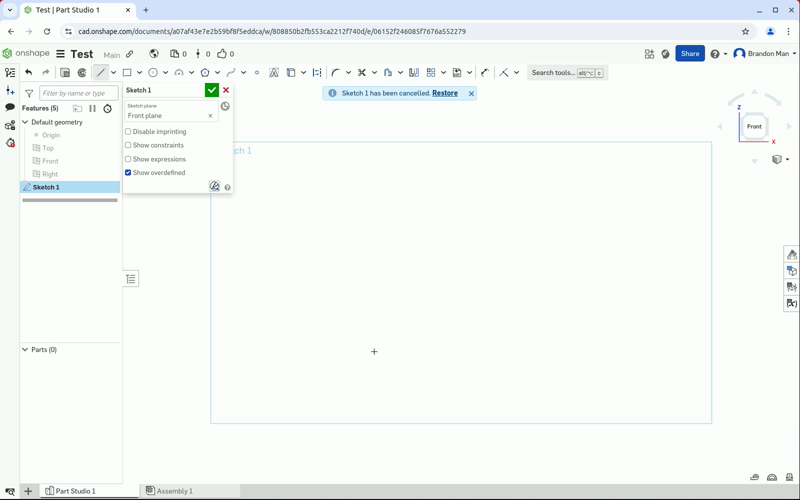
key_up(shift)
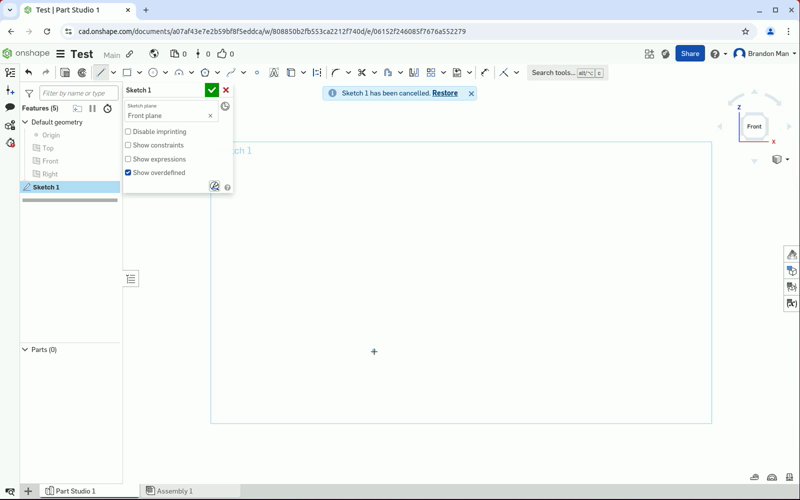
key_down(shift)
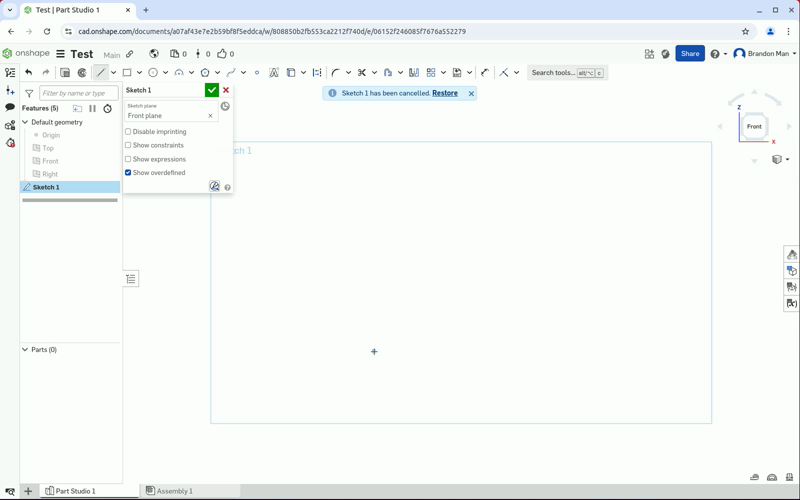
mouse_move(572, 351)
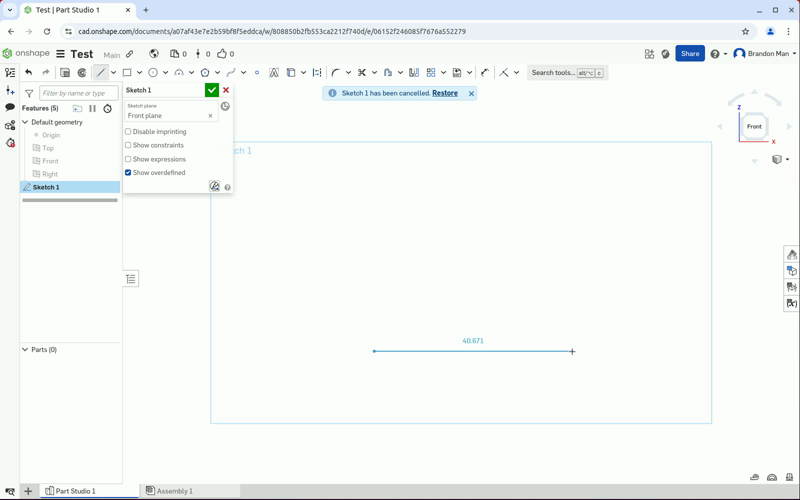
click(572, 351)
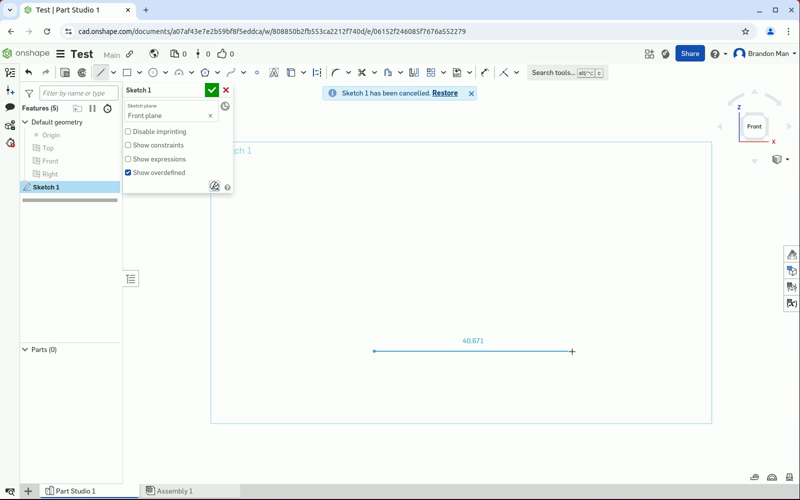
key_up(shift)
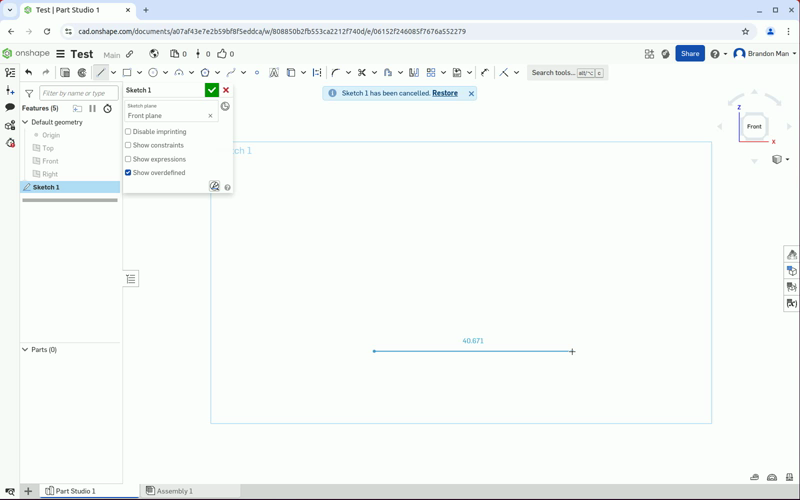
key_down(shift)
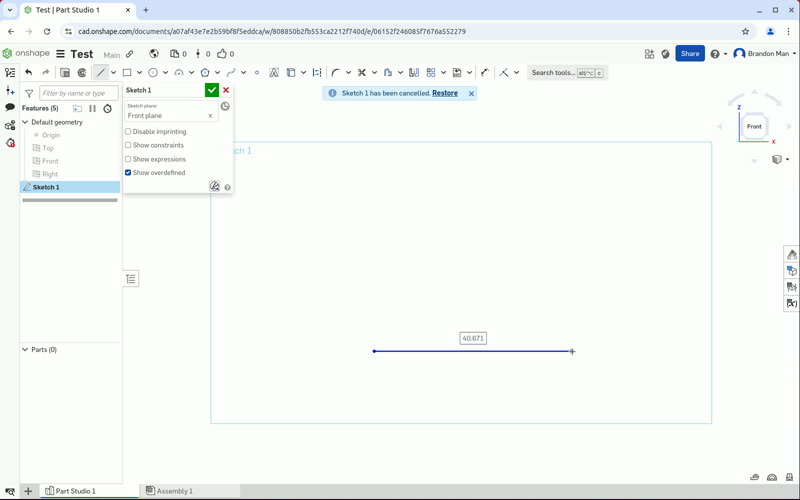
mouse_move(572, 225)
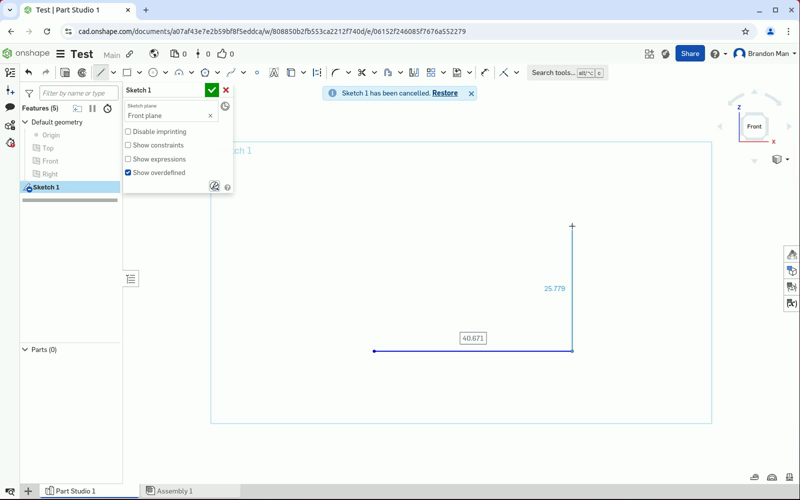
click(572, 225)
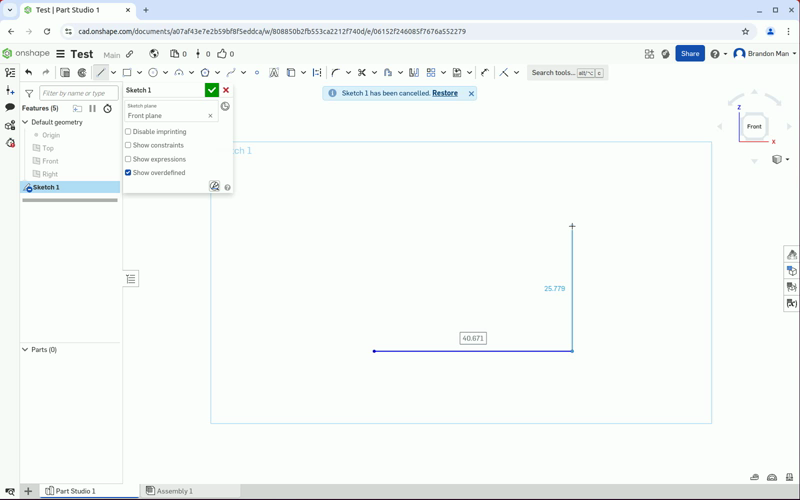
key_up(shift)
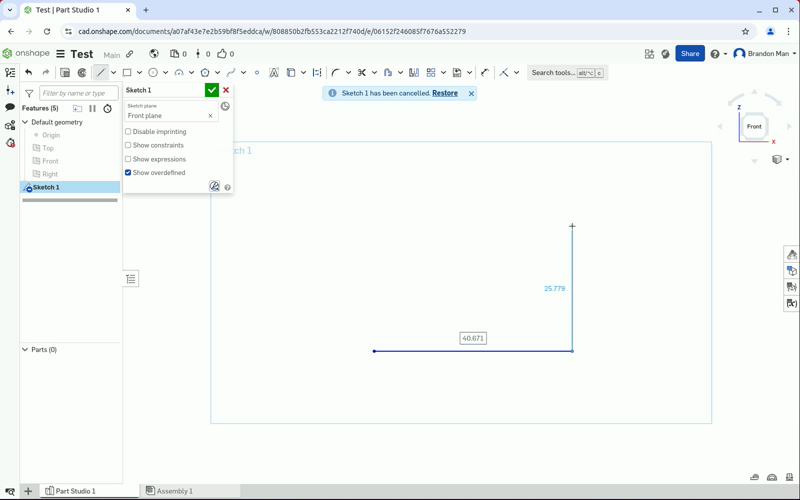
key_down(shift)
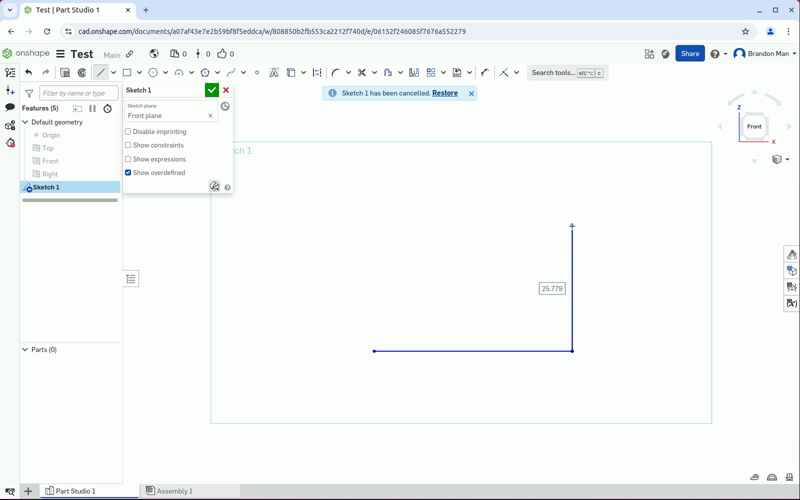
mouse_move(374, 225)
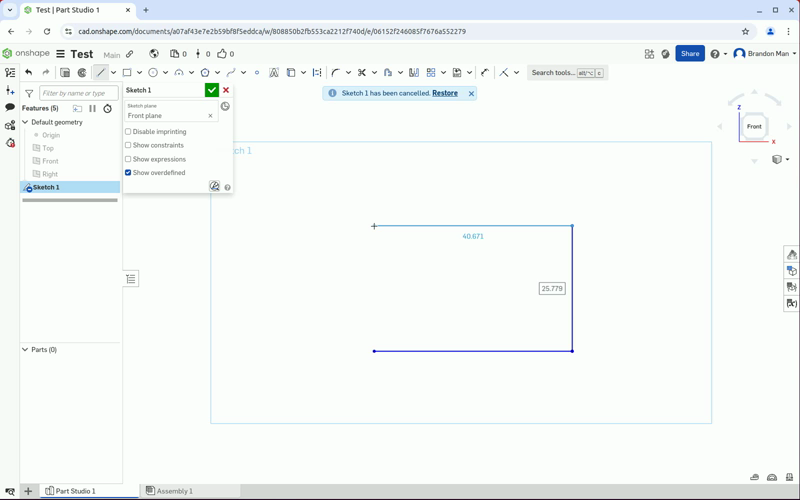
click(374, 225)
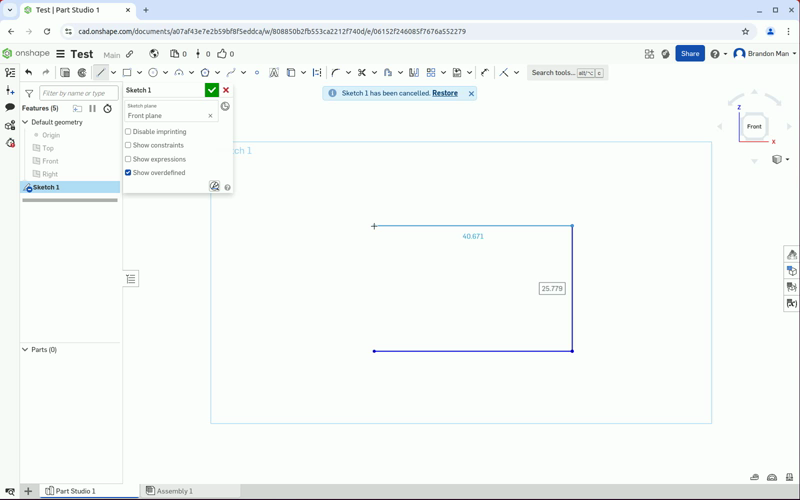
key_up(shift)
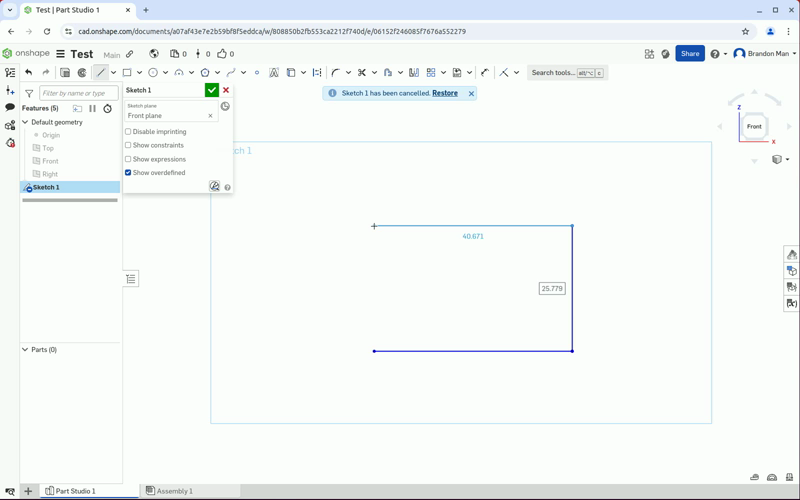
key_down(shift)
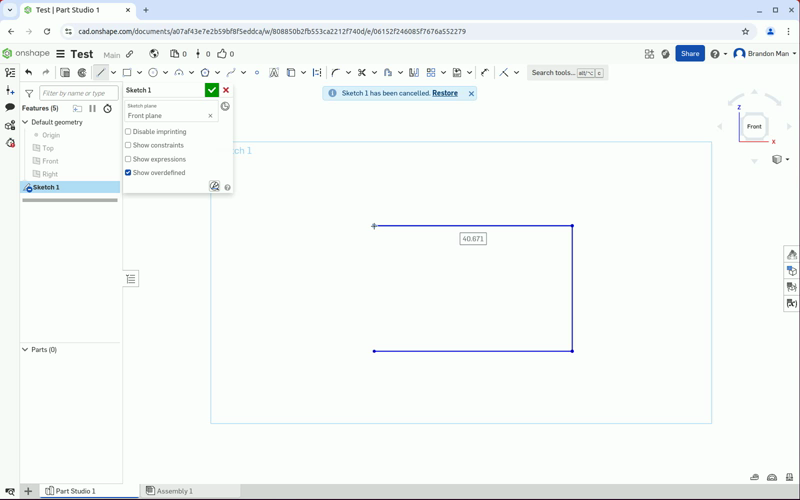
mouse_move(374, 351)
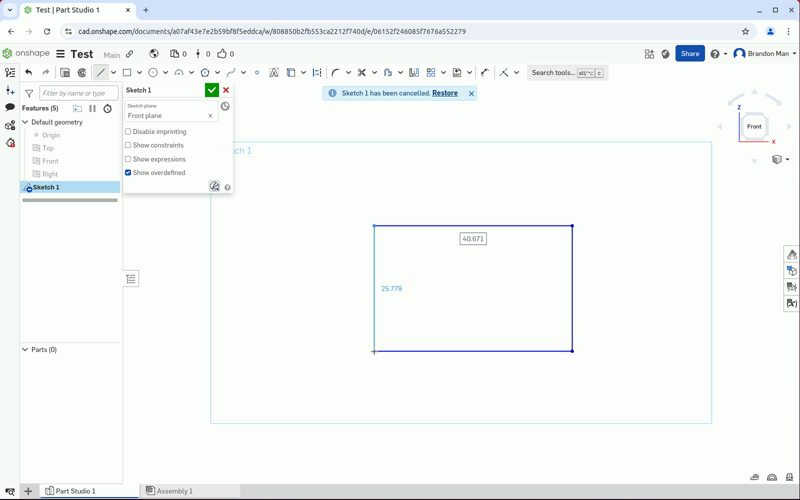
key_up(shift)
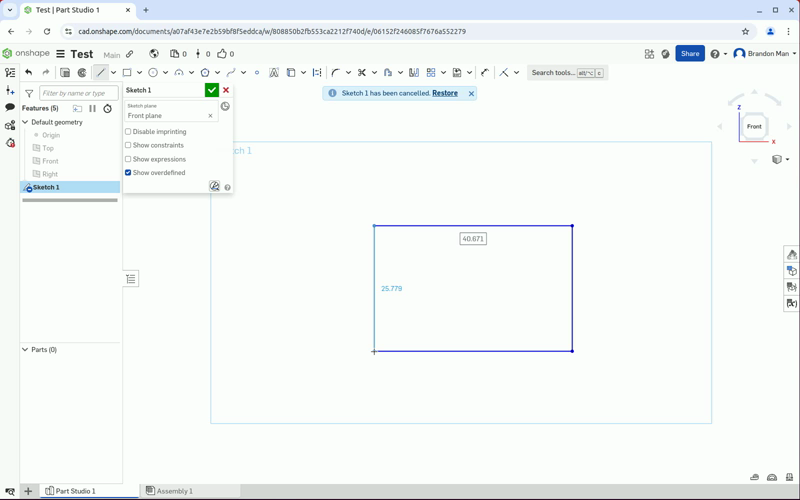
click(374, 351)
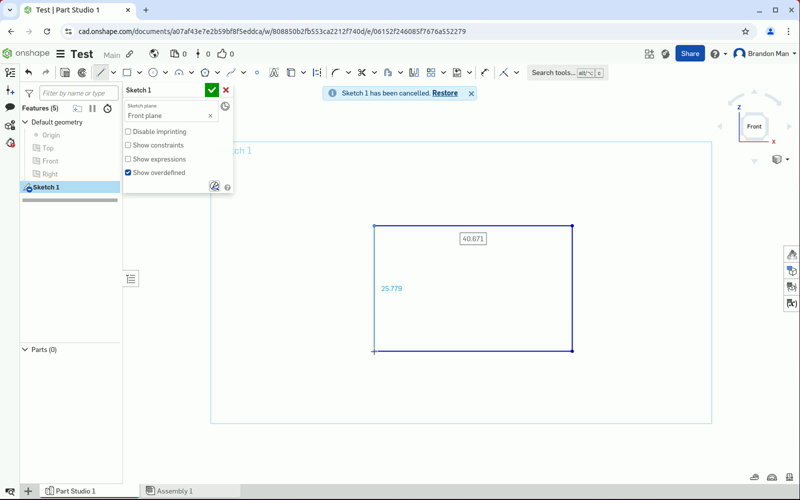
key(esc)
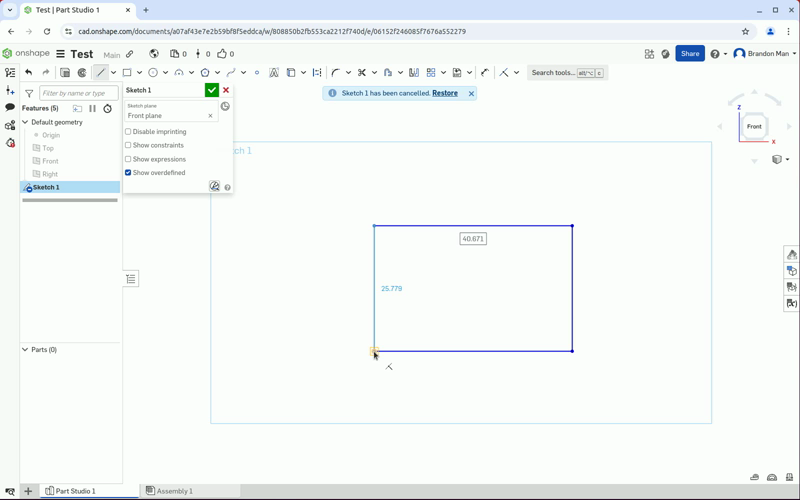
key(c)
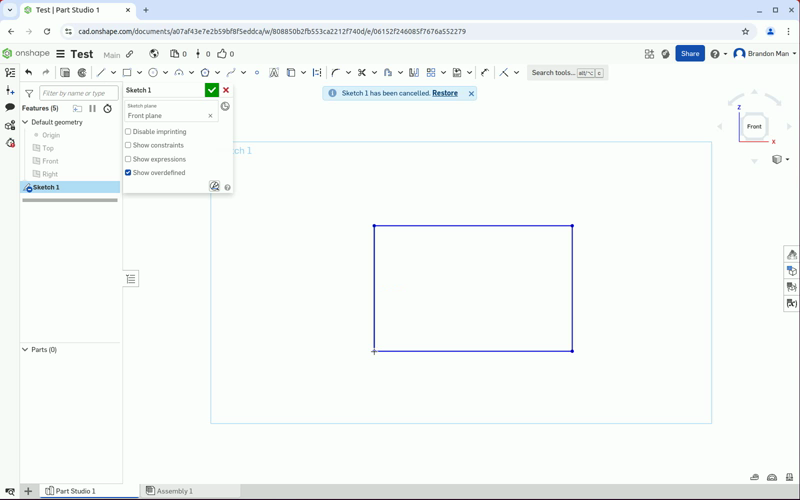
key_down(shift)
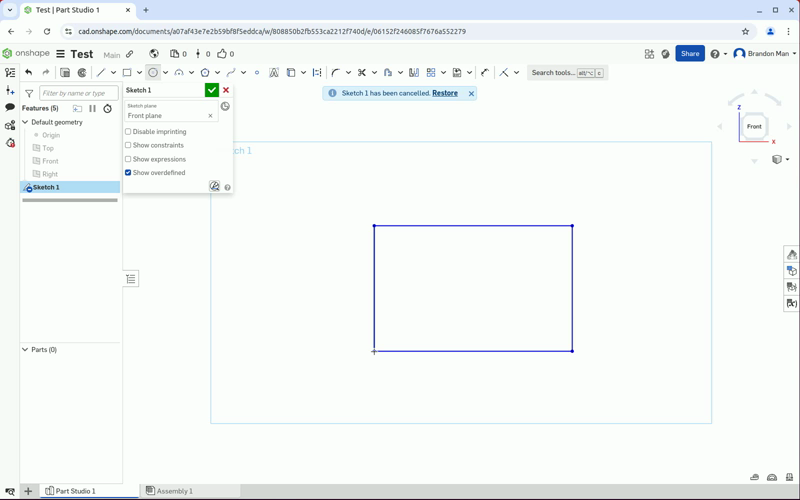
mouse_move(401, 252)
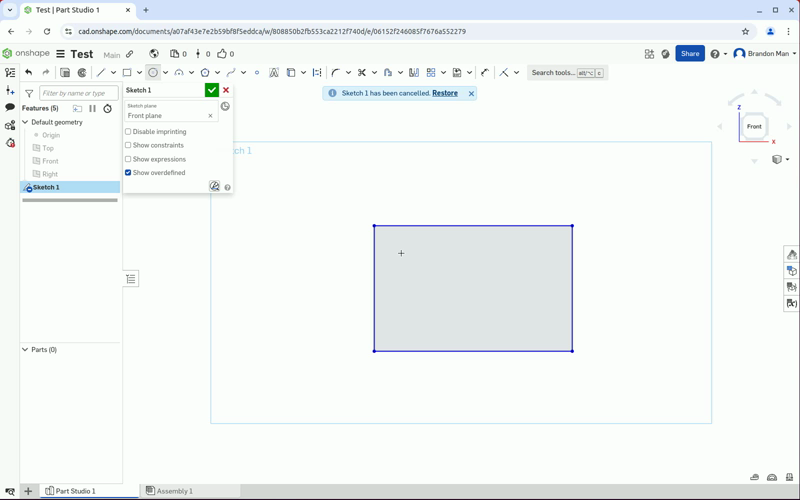
click(401, 252)
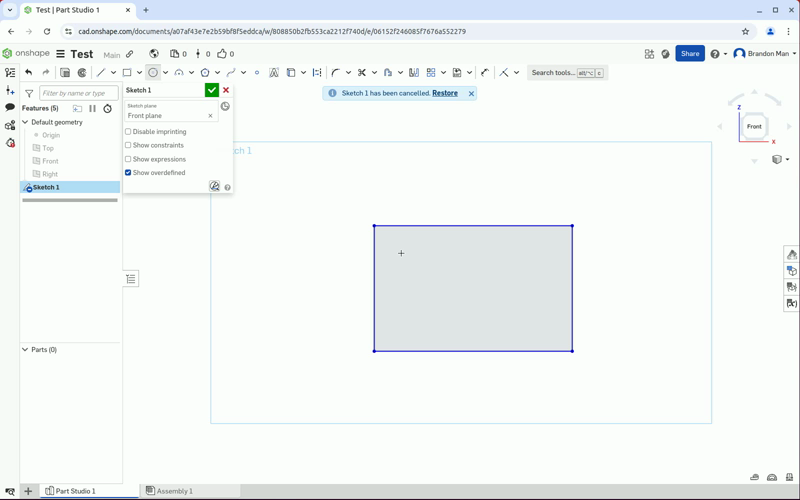
key_up(shift)
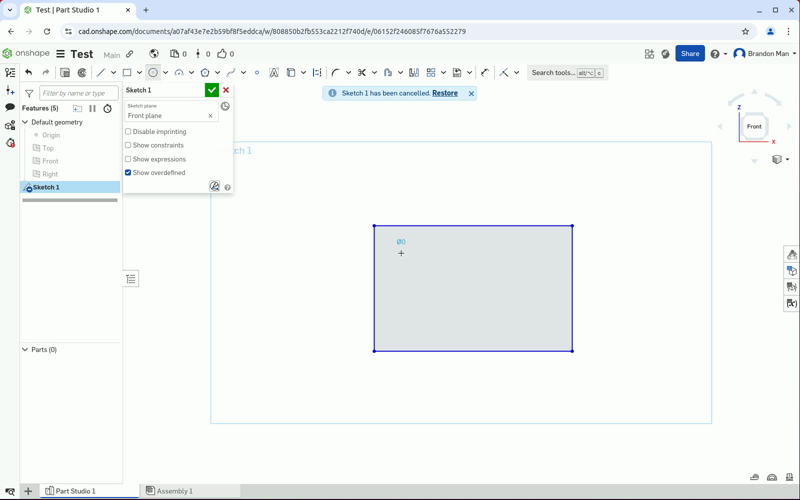
mouse_move(411, 252)
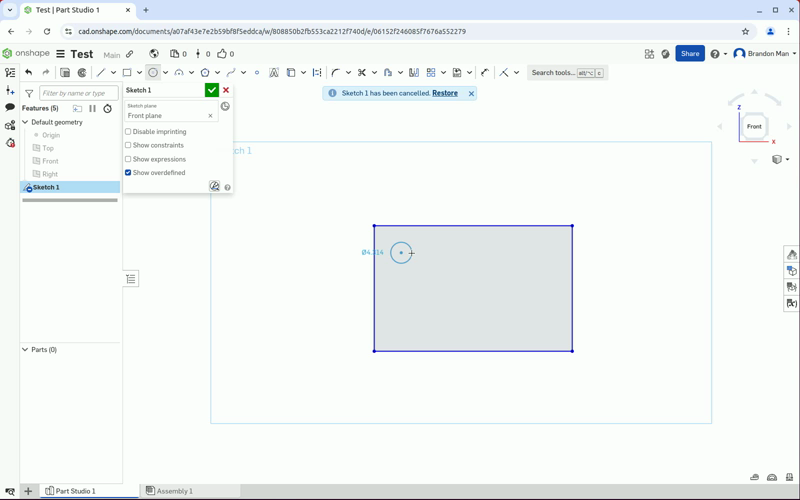
click(411, 252)
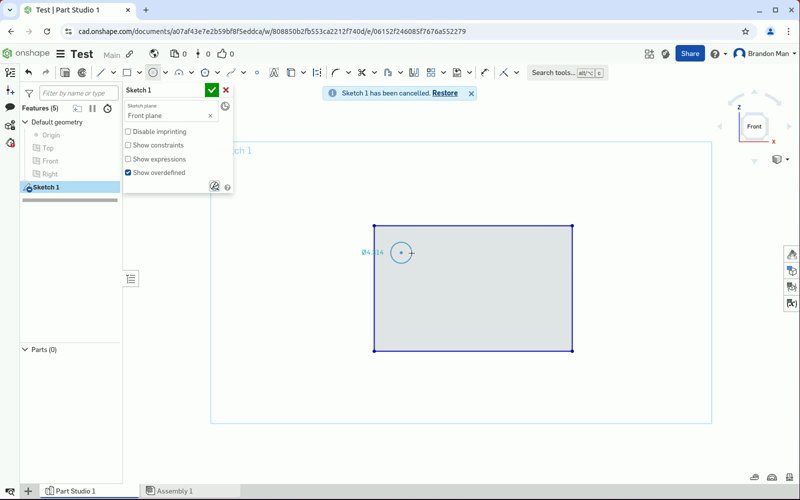
key(esc)
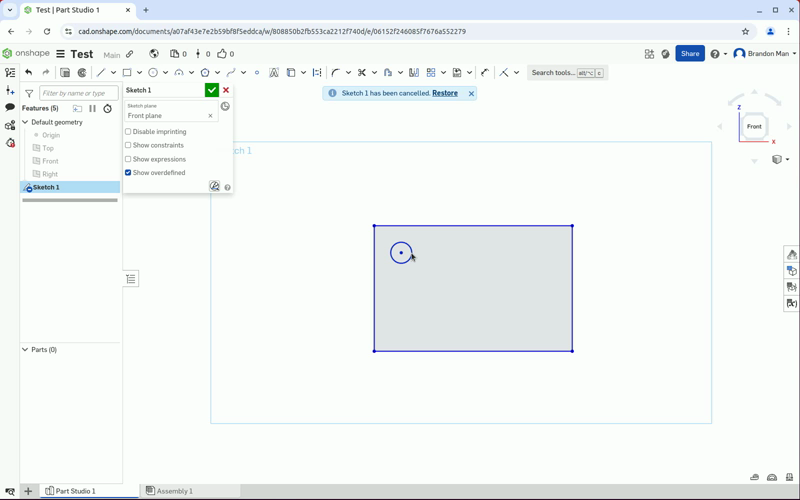
key(l)
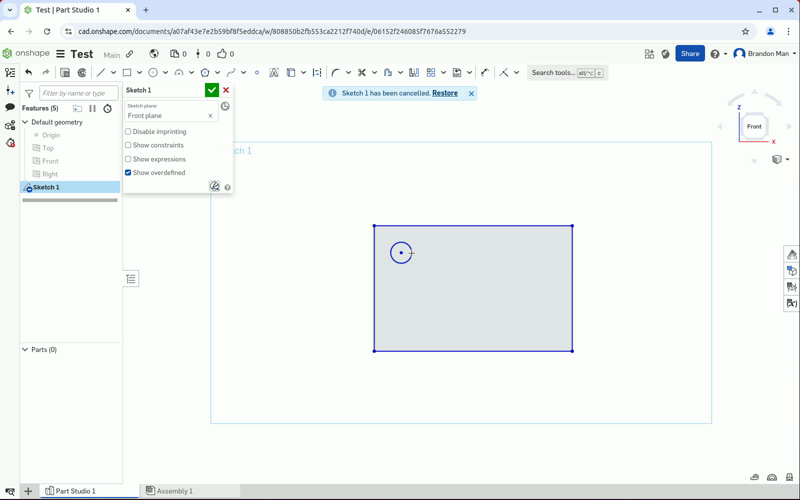
key_down(shift)
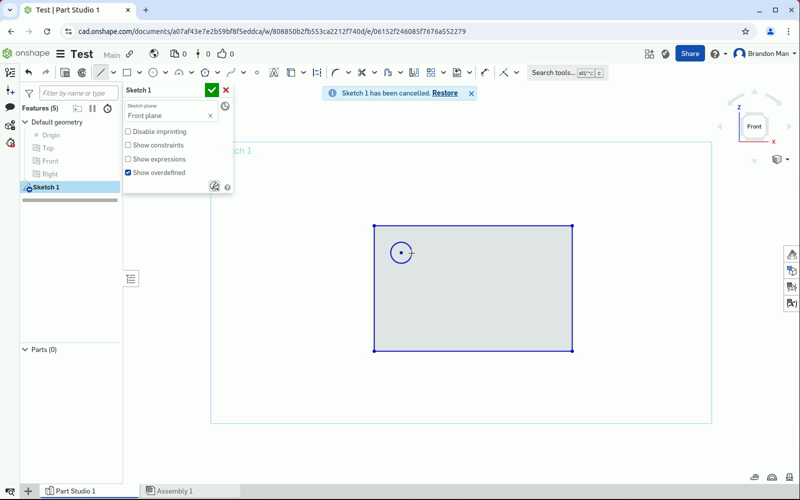
mouse_move(434, 242)
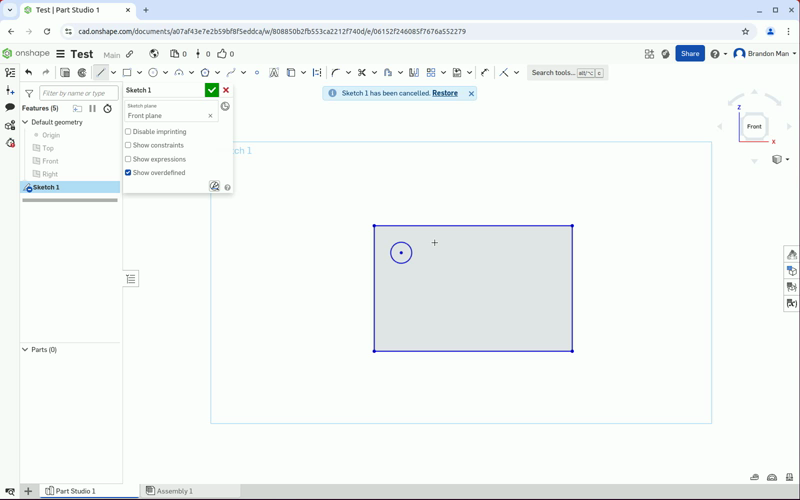
click(434, 242)
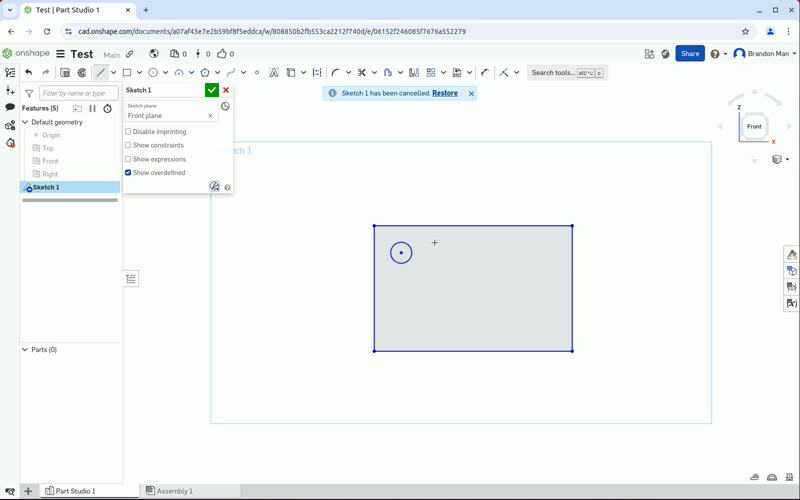
key_up(shift)
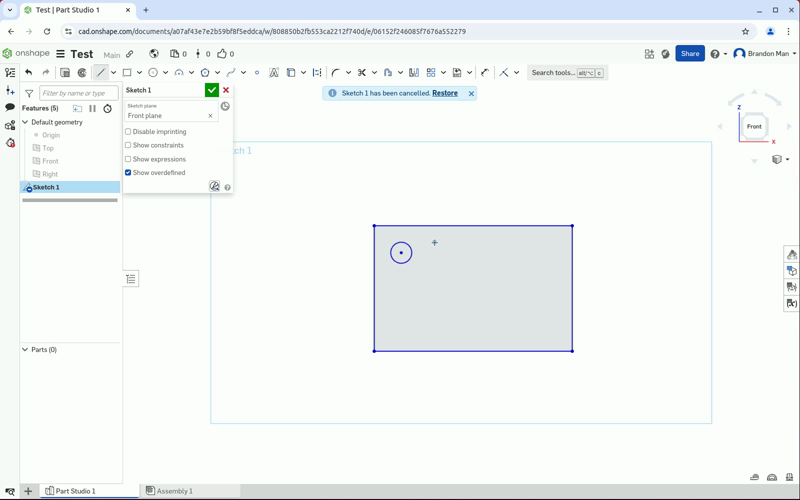
key_down(shift)
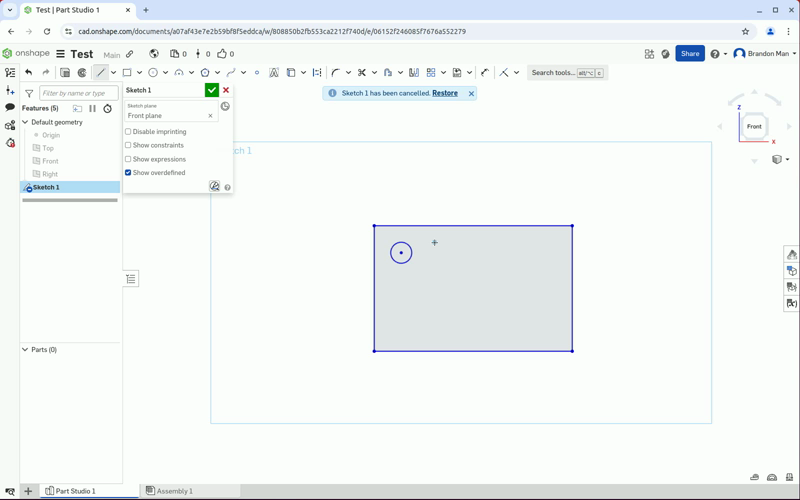
mouse_move(464, 242)
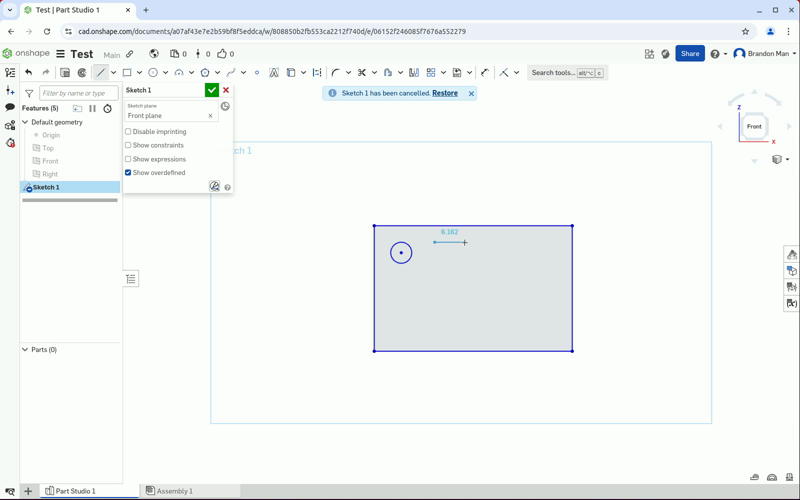
mouse_move(438, 252)
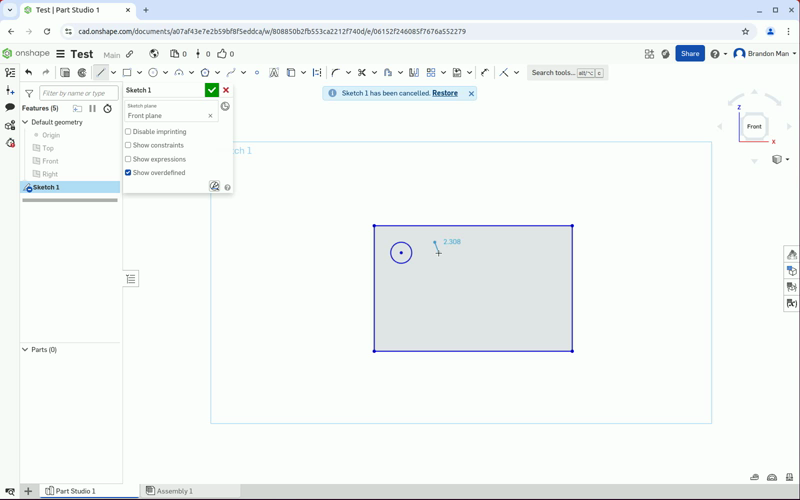
click(438, 252)
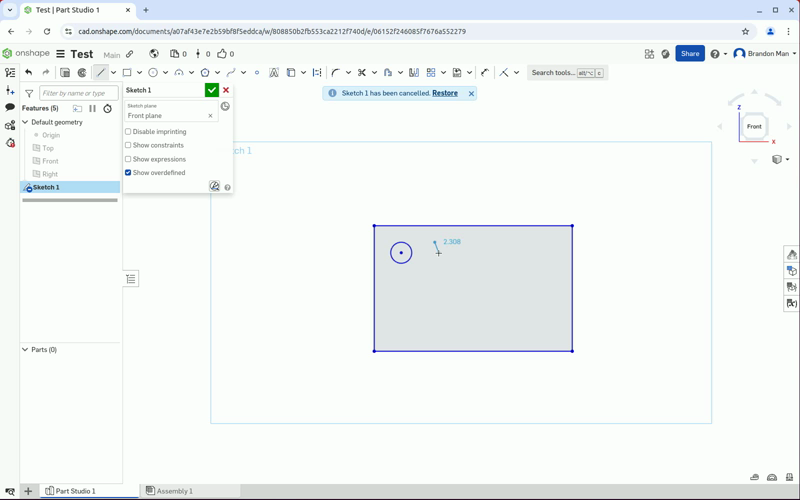
key_up(shift)
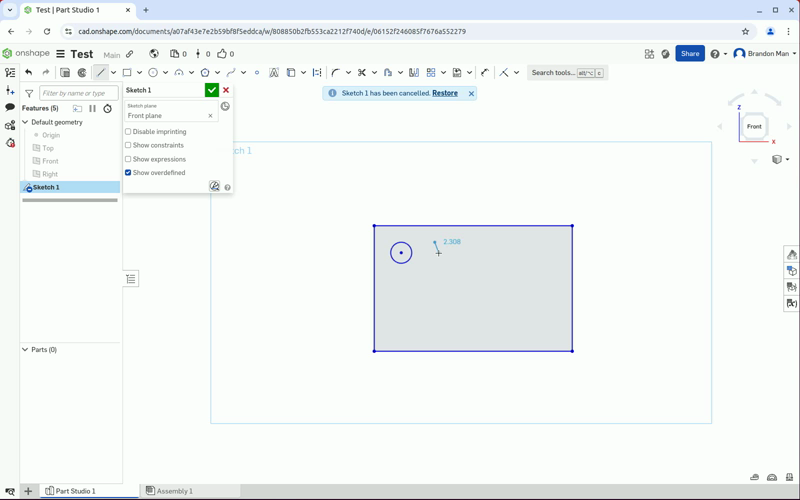
key_down(shift)
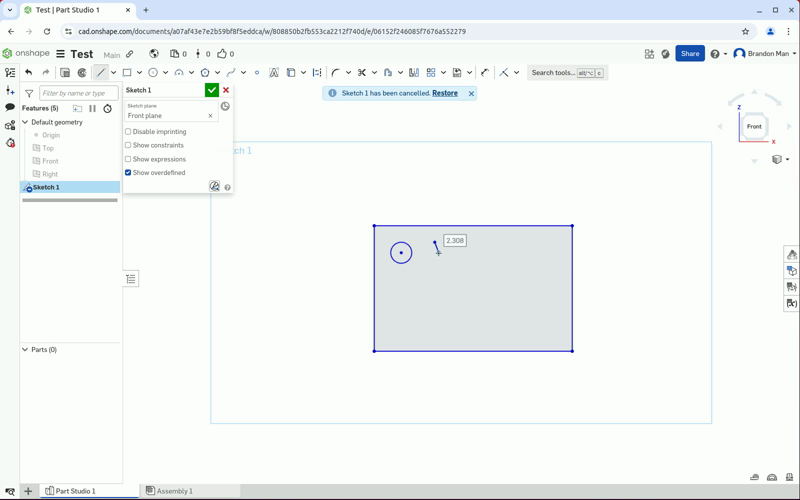
mouse_move(468, 252)
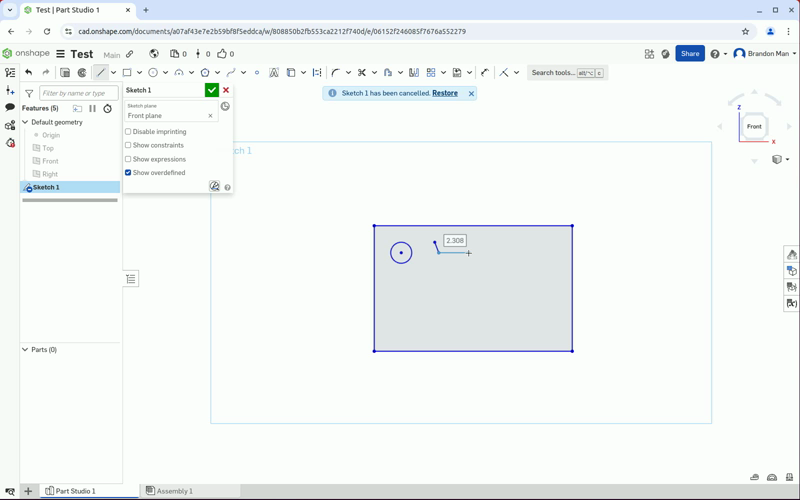
mouse_move(451, 252)
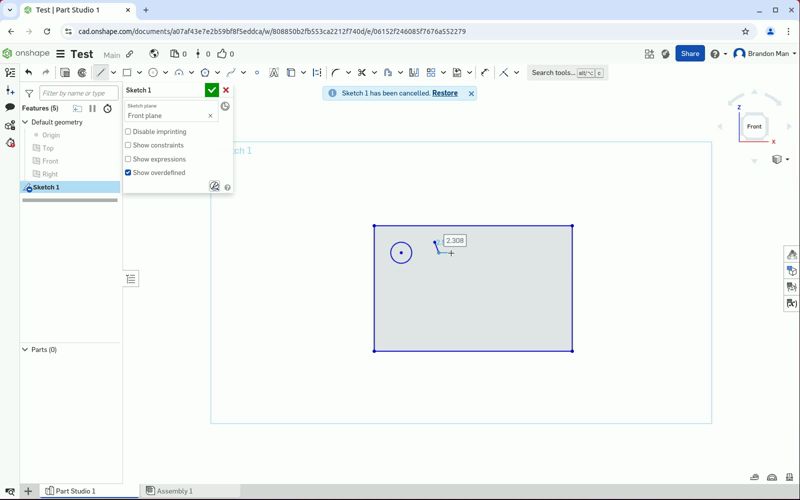
click(451, 252)
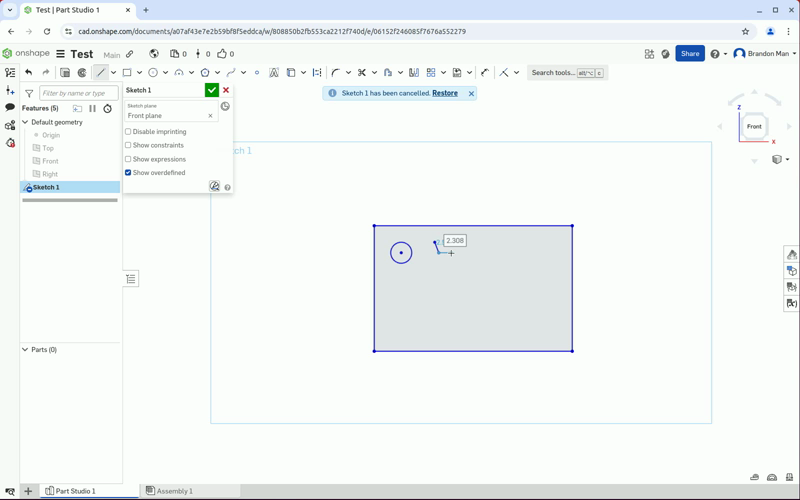
key_up(shift)
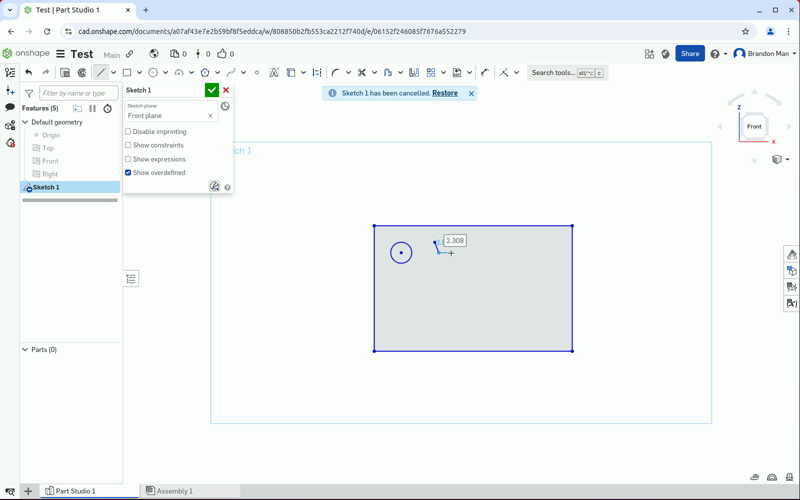
key_down(shift)
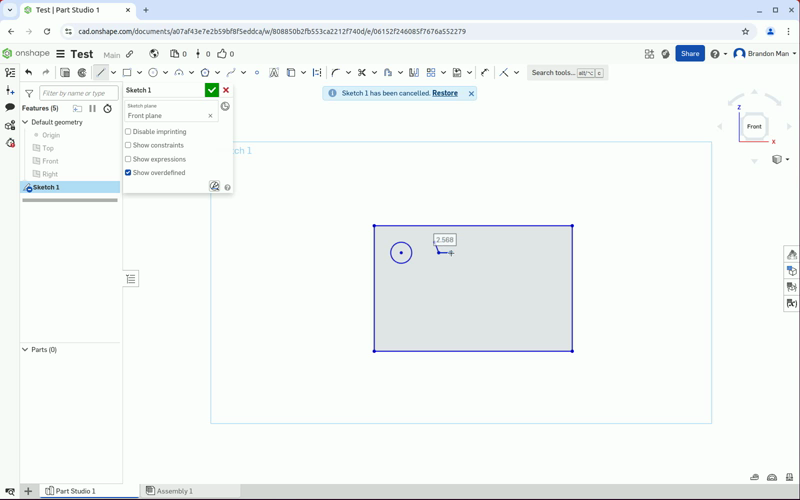
mouse_move(481, 252)
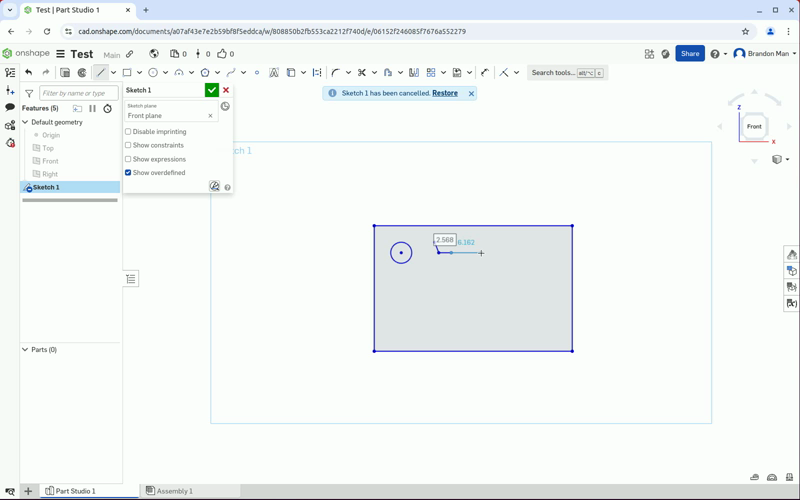
mouse_move(457, 242)
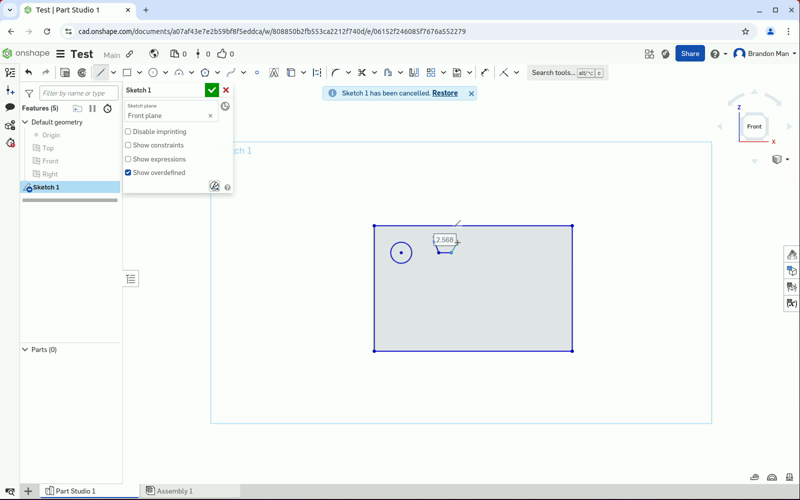
click(457, 242)
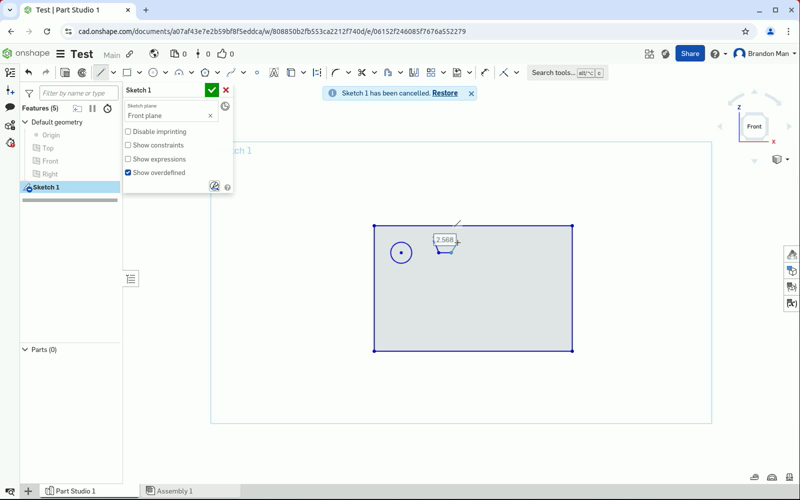
key_up(shift)
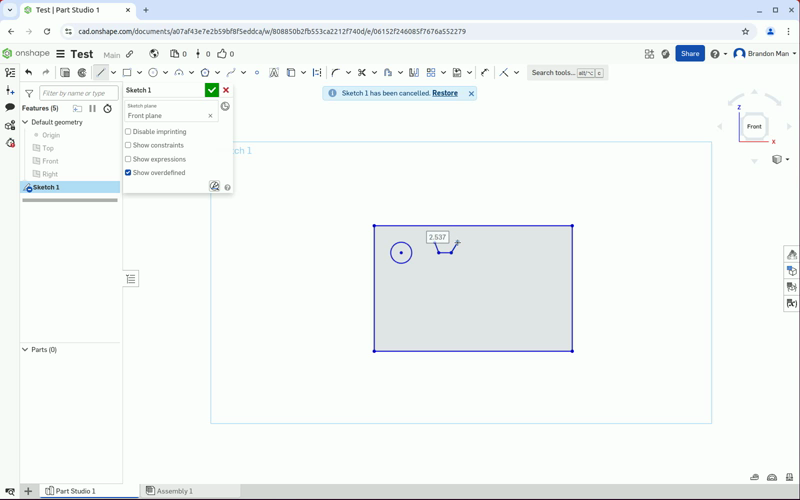
key_down(shift)
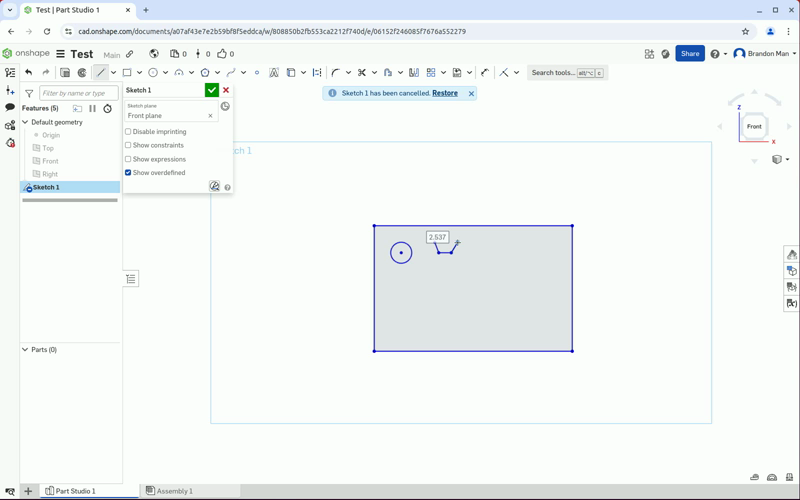
mouse_move(487, 242)
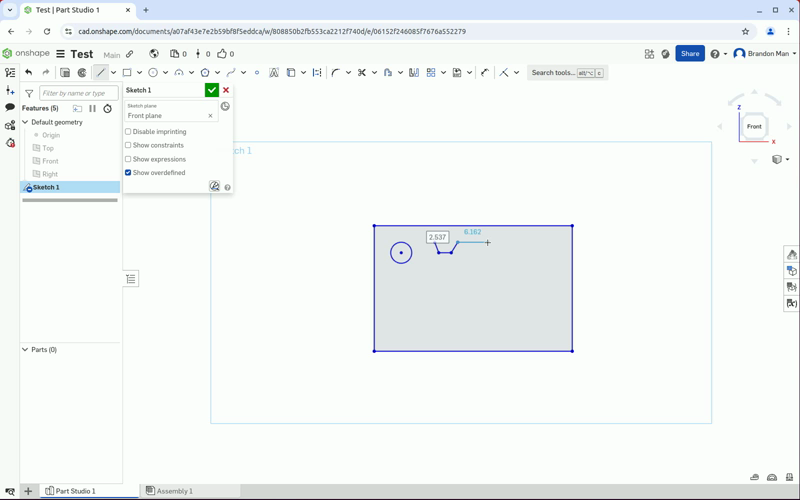
mouse_move(451, 231)
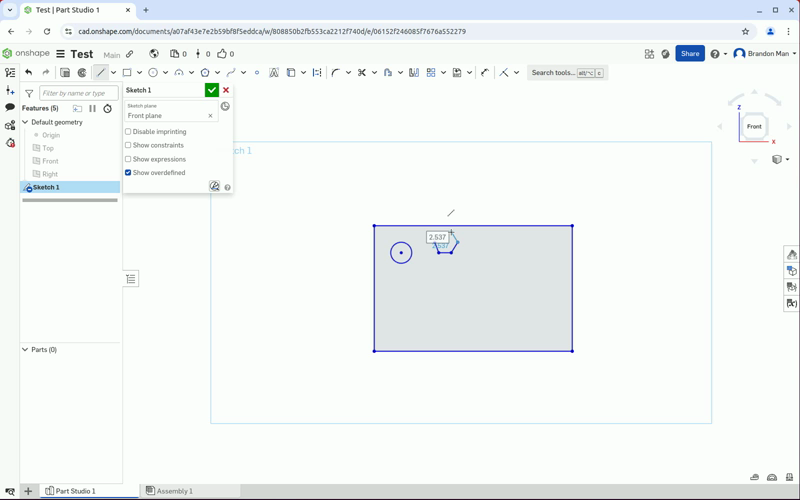
click(451, 231)
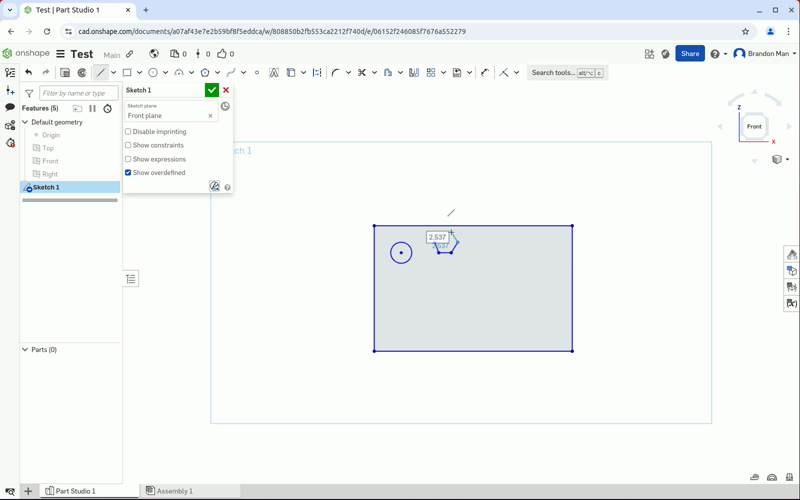
key_up(shift)
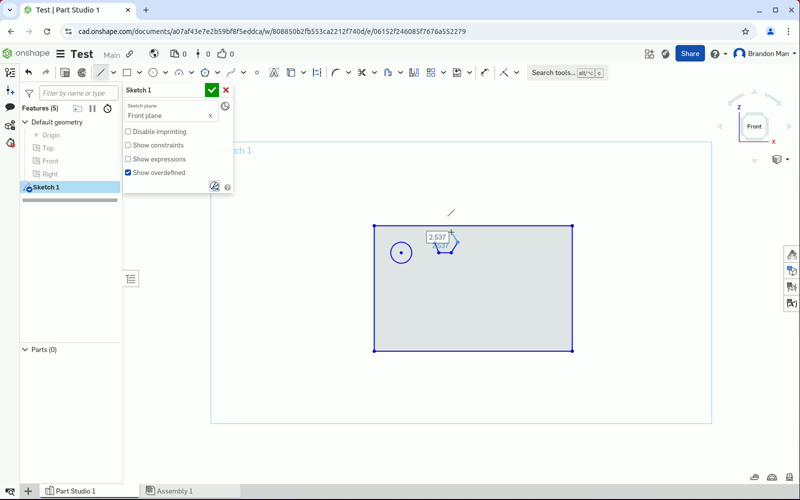
key_down(shift)
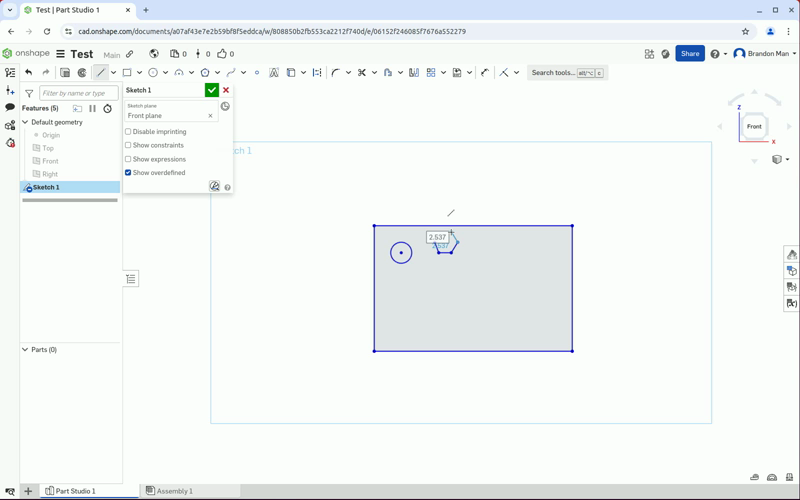
mouse_move(481, 231)
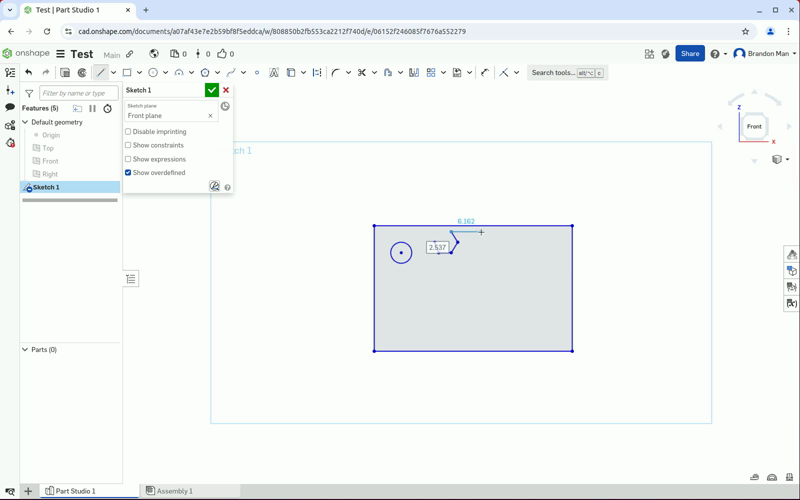
mouse_move(440, 231)
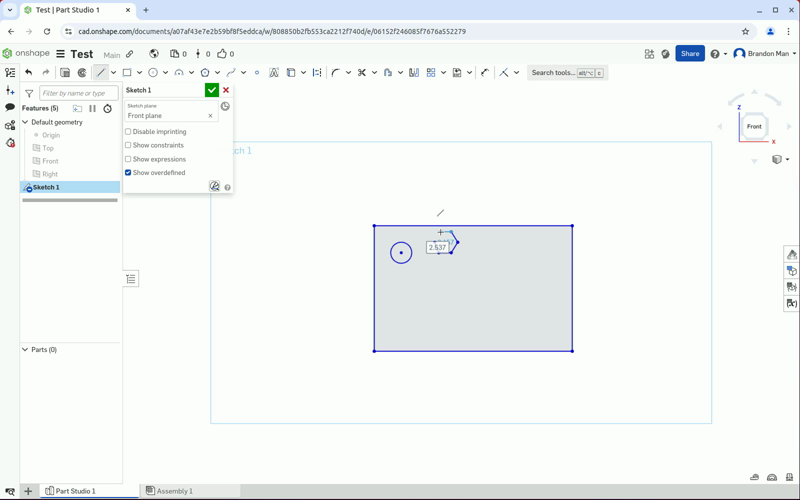
click(440, 231)
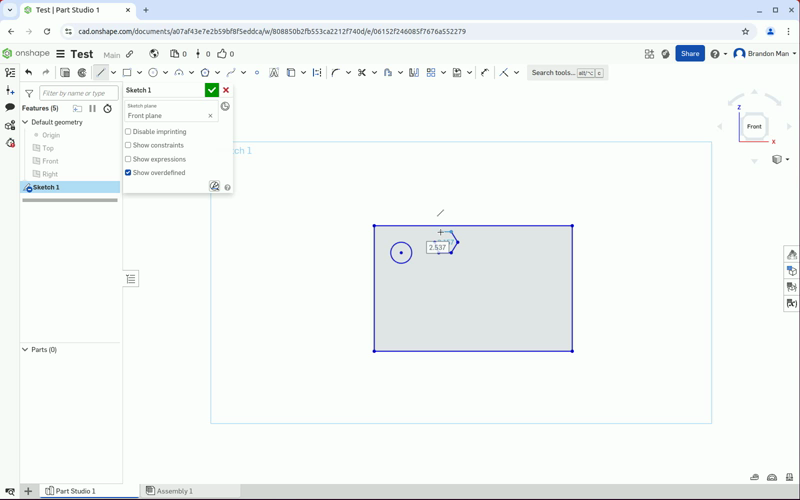
key_up(shift)
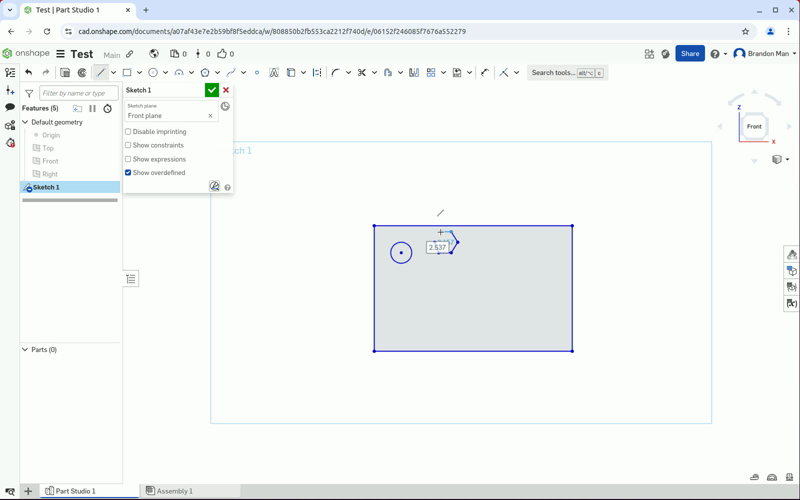
mouse_move(470, 231)
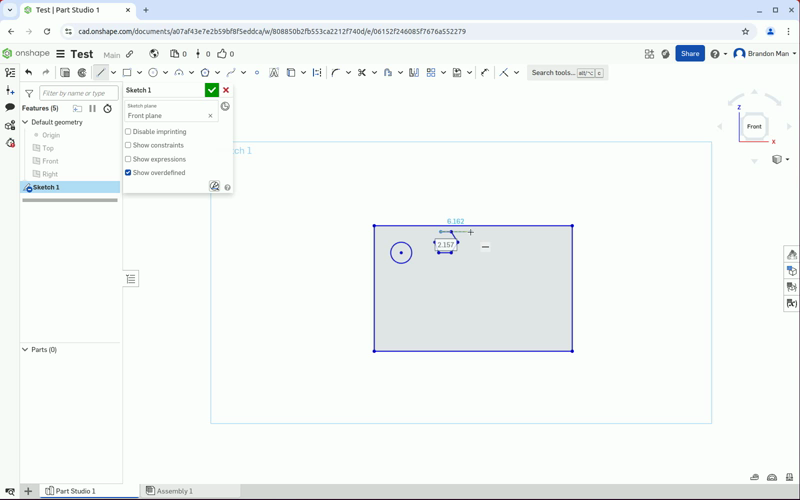
key_down(shift)
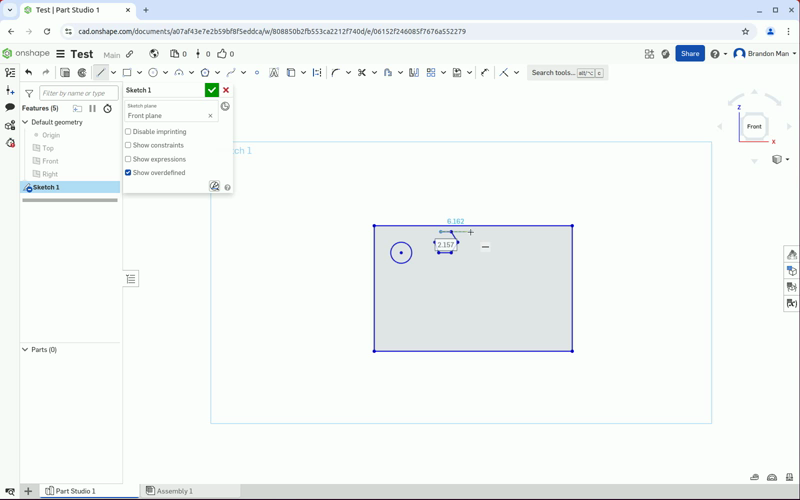
mouse_move(434, 242)
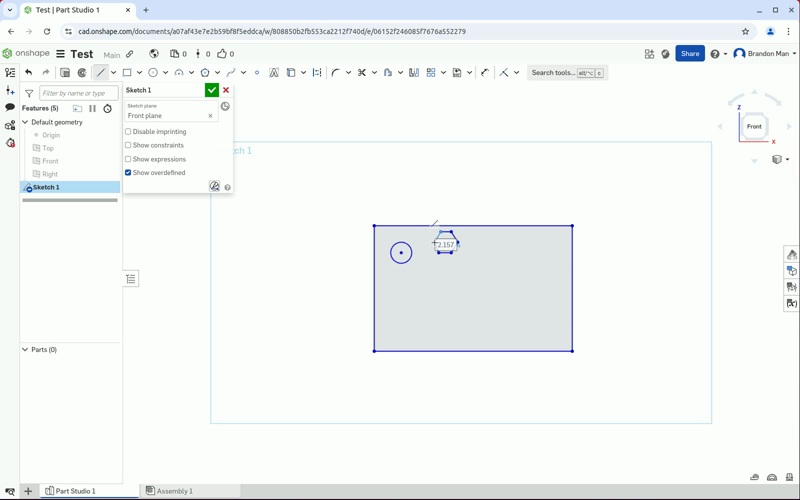
key_up(shift)
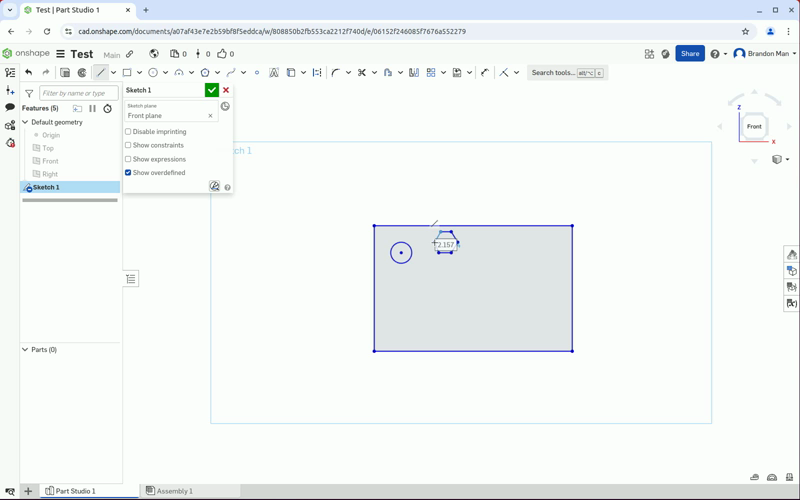
click(434, 242)
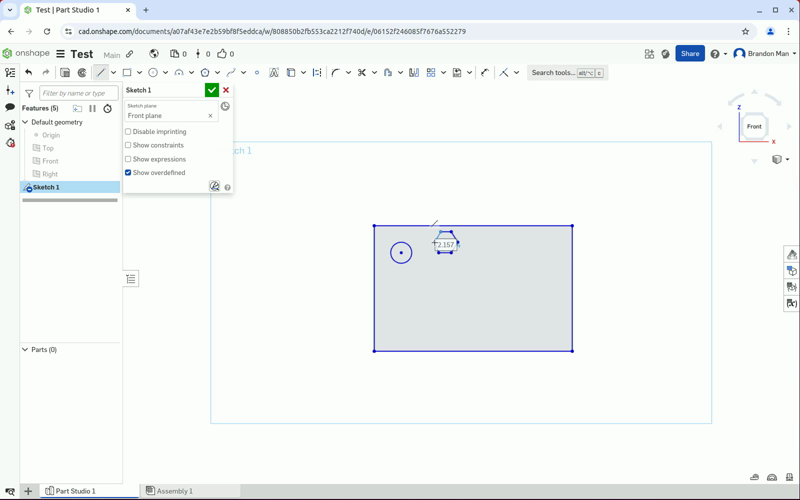
key(esc)
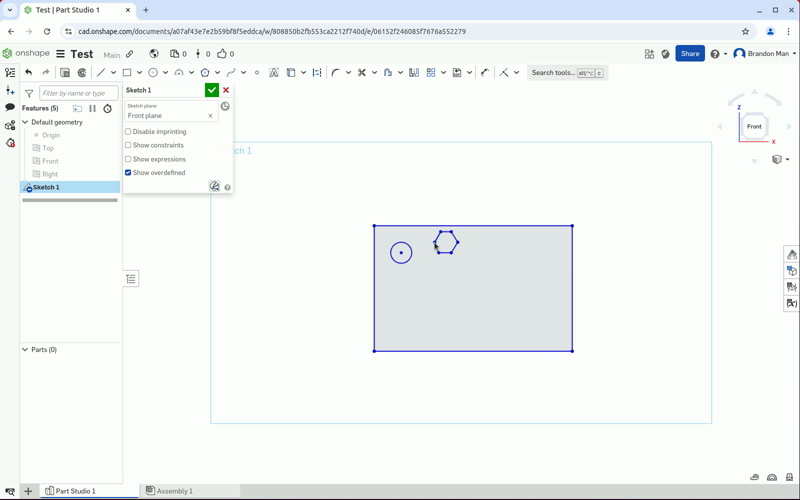
mouse_move(475, 306)
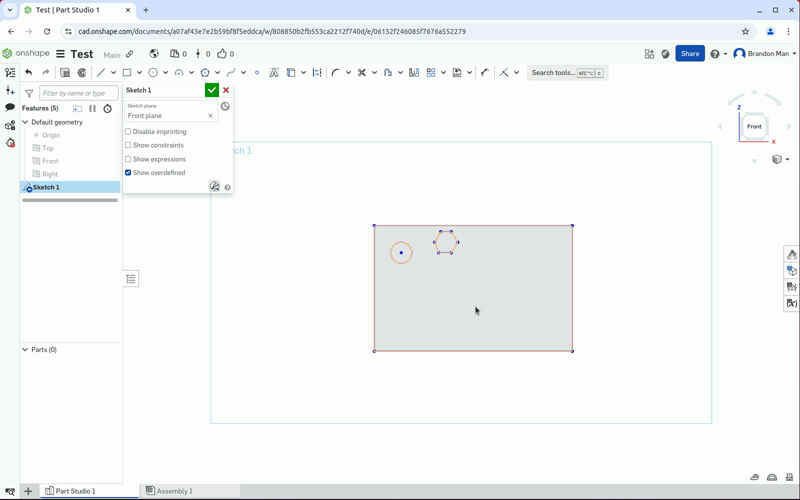
click(475, 306)
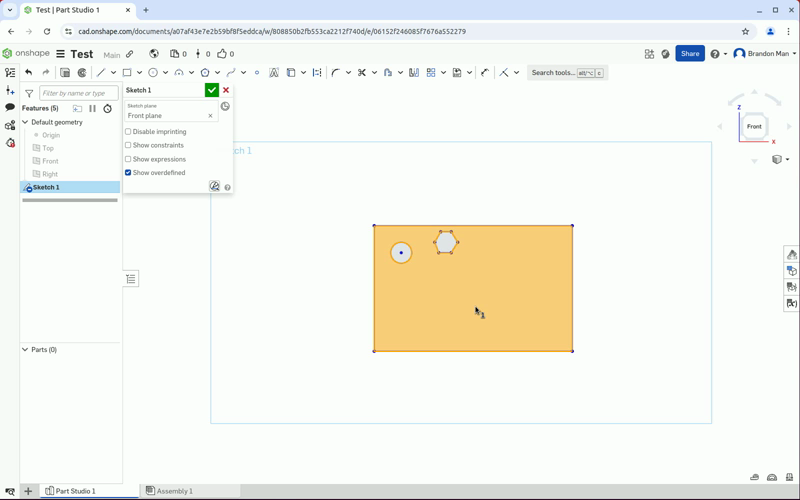
mouse_move(73, 352)
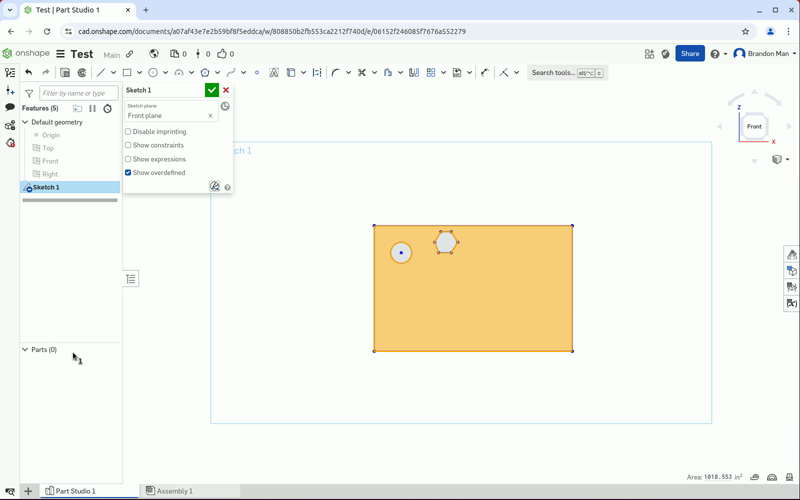
key(shift+y)
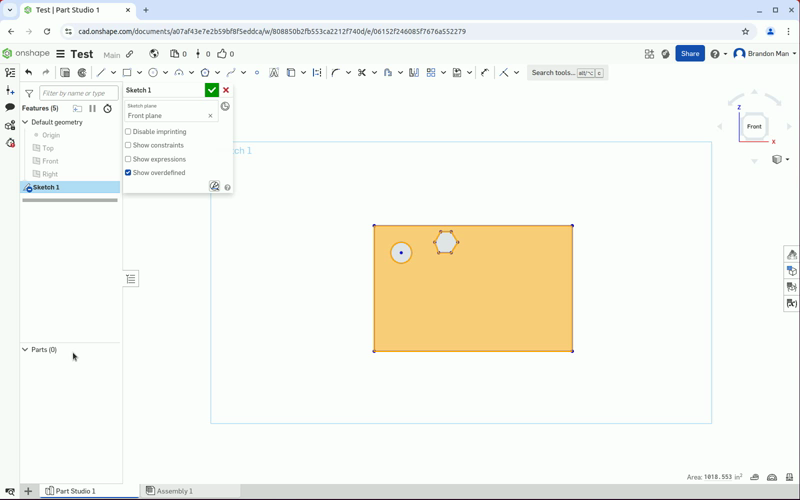
key(shift+e)
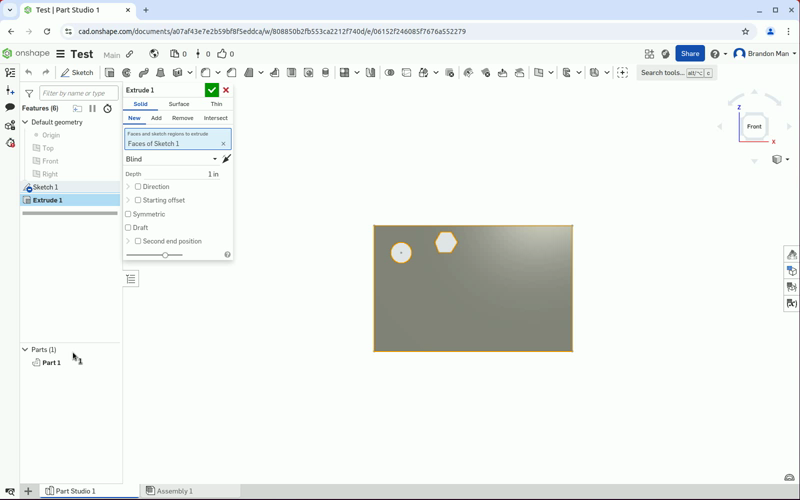
mouse_move(143, 106)
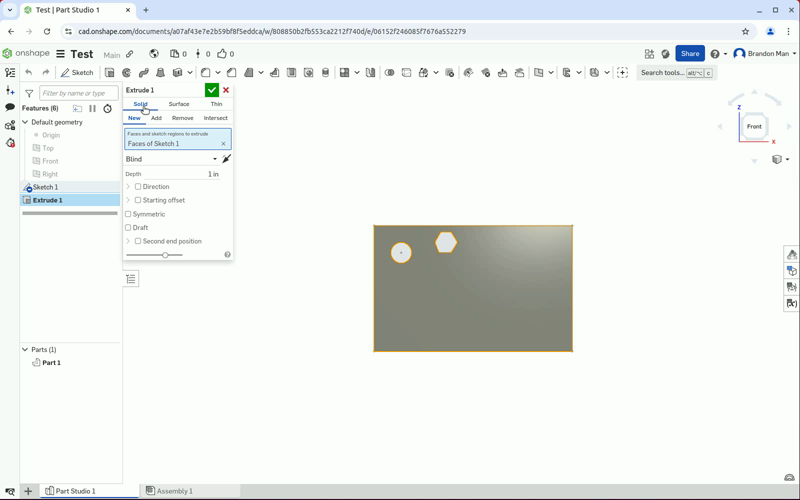
click(143, 106)
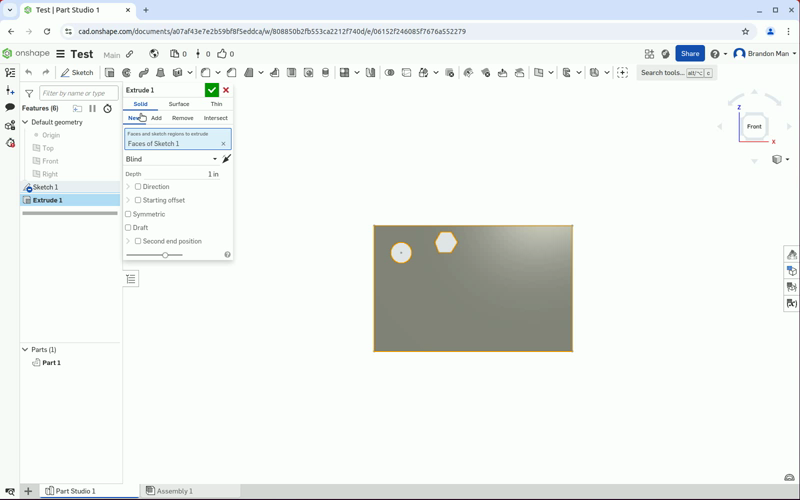
mouse_move(137, 120)
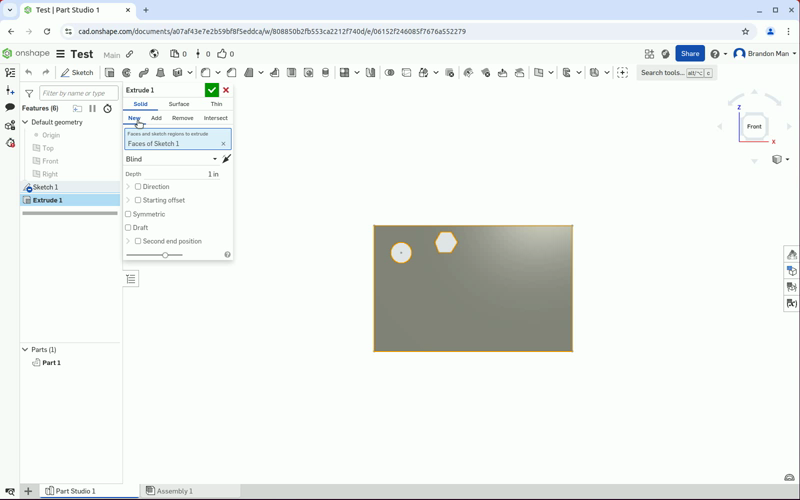
click(137, 120)
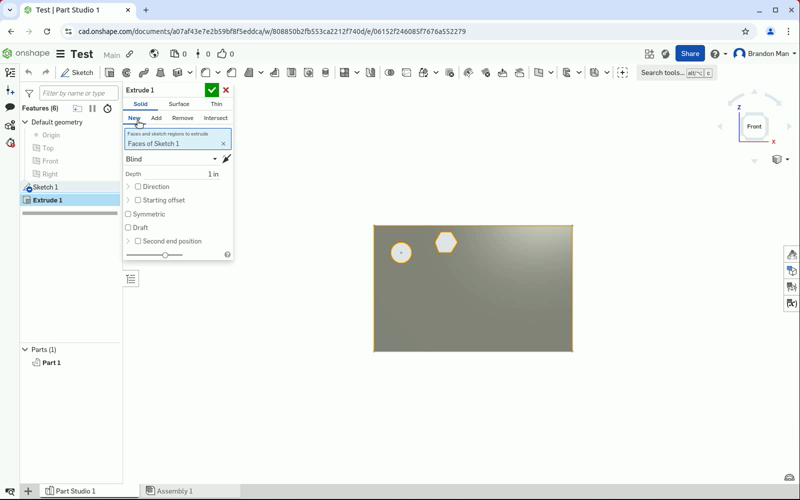
key(tab, 4)
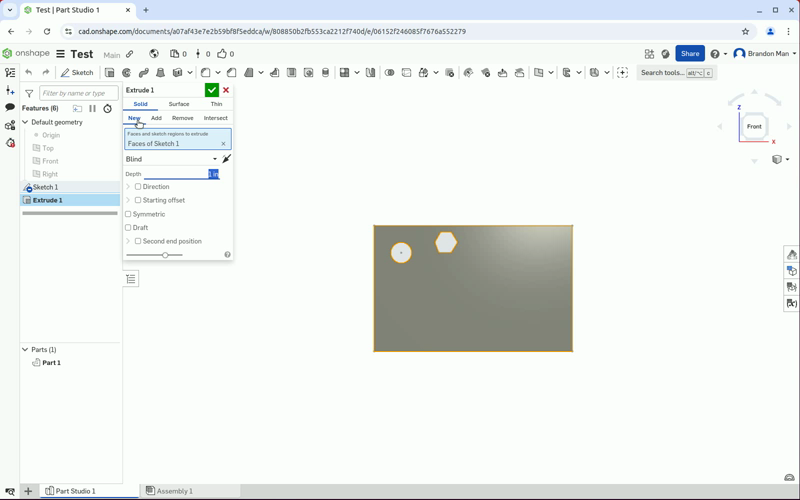
text(9.147)
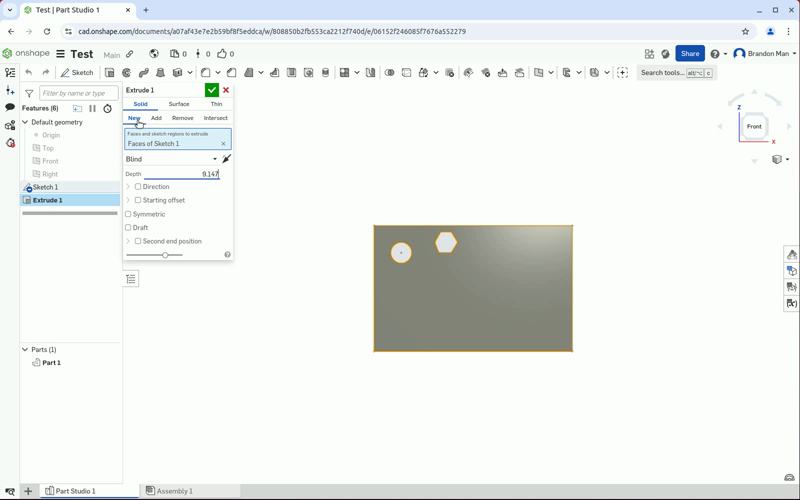
key(enter)
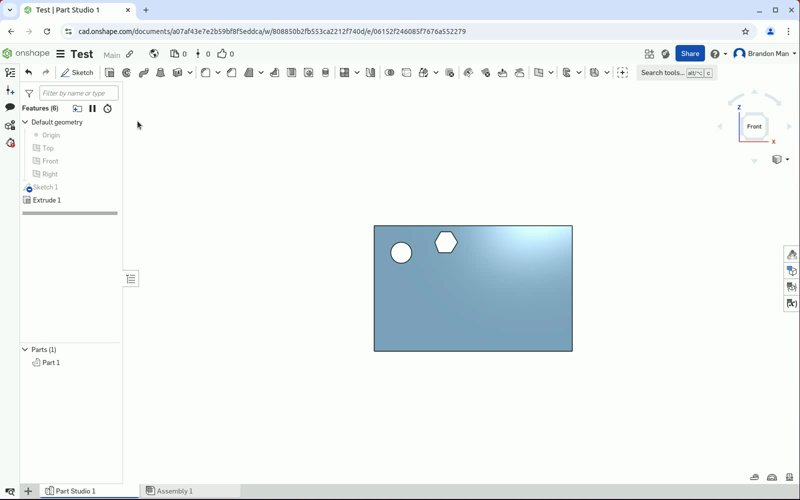
key(shift+h)
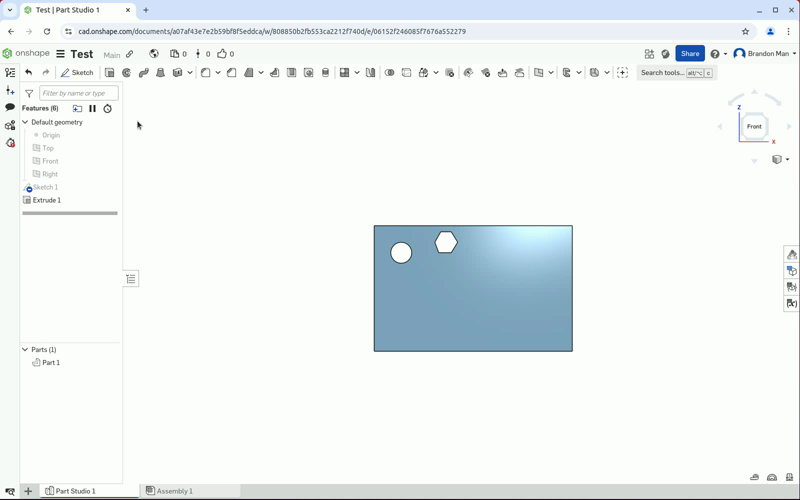
key(shift+h)
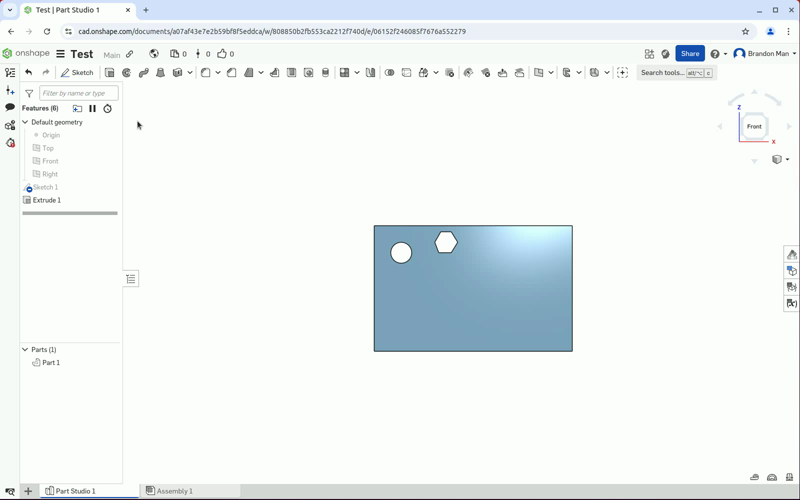
mouse_move(73, 189)
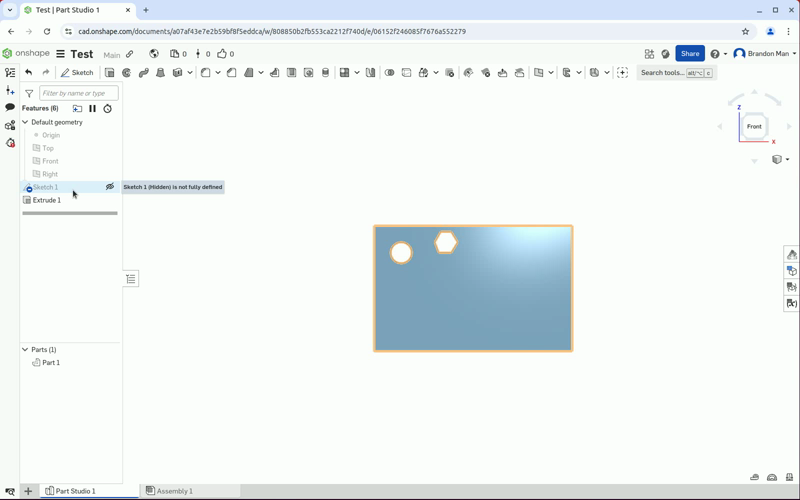
click(73, 189)
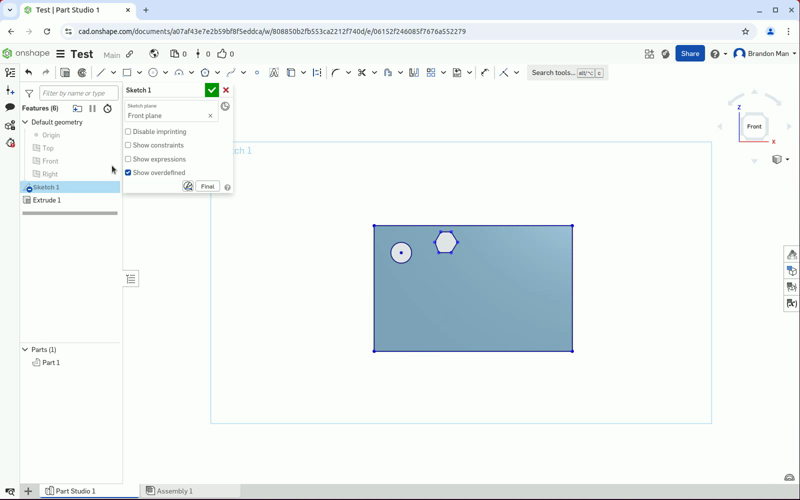
mouse_move(229, 92)
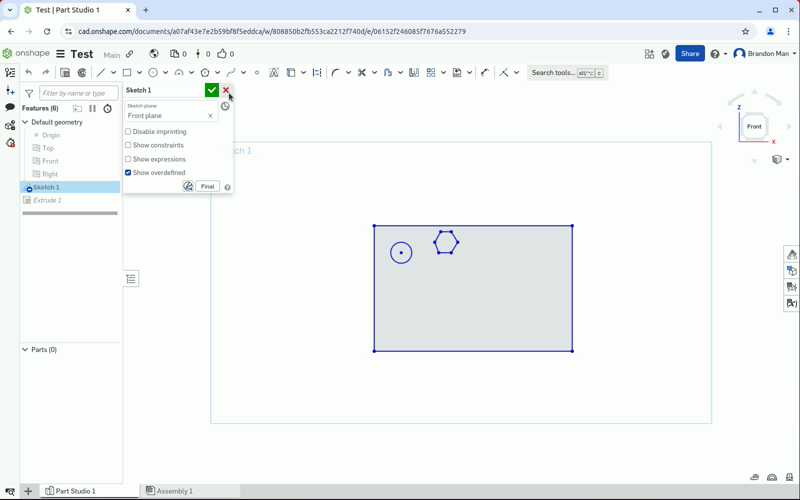
click(229, 92)
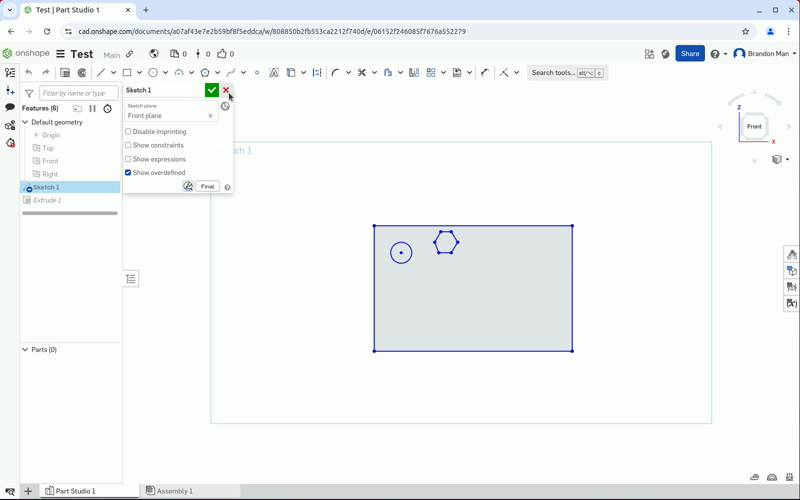
key(shift+s)
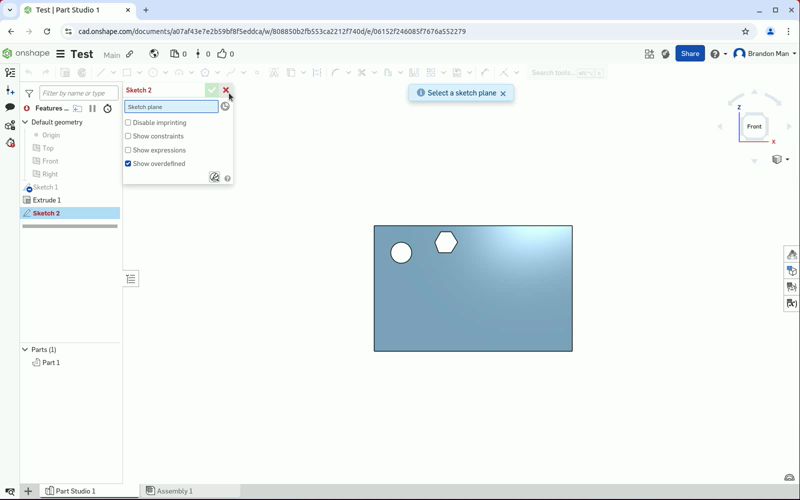
mouse_move(73, 163)
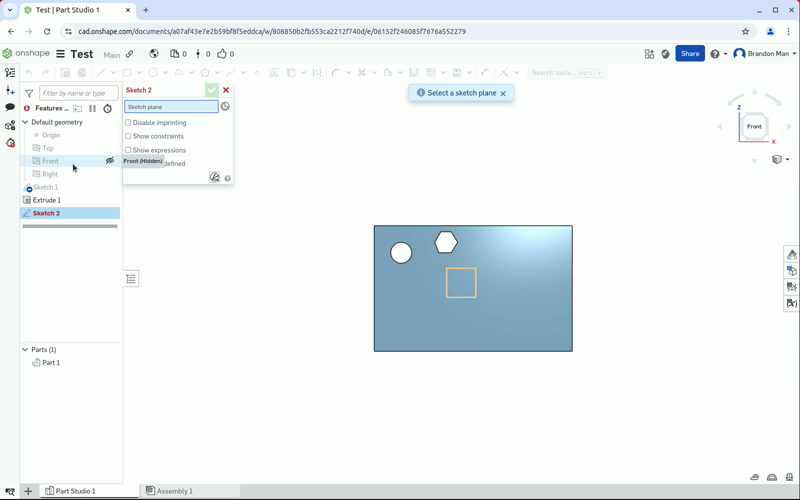
click(73, 163)
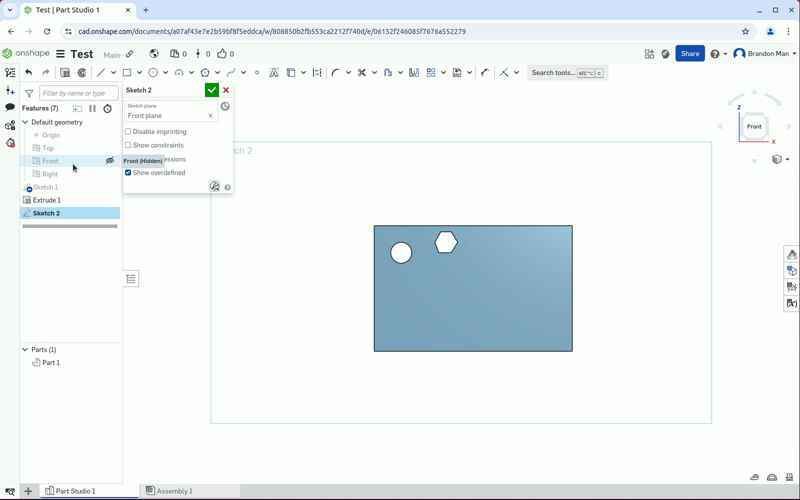
mouse_move(73, 352)
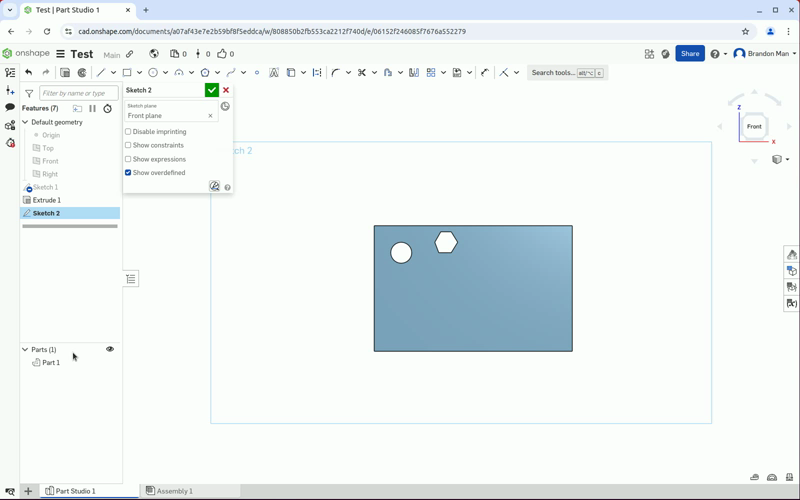
key(y)
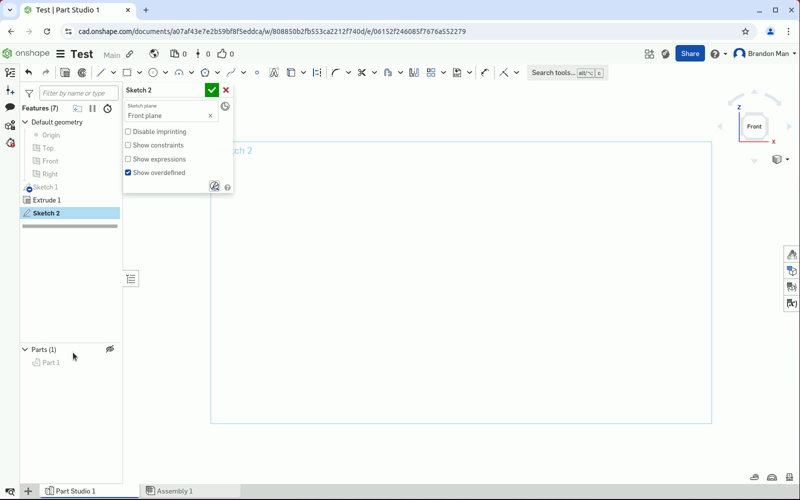
key(c)
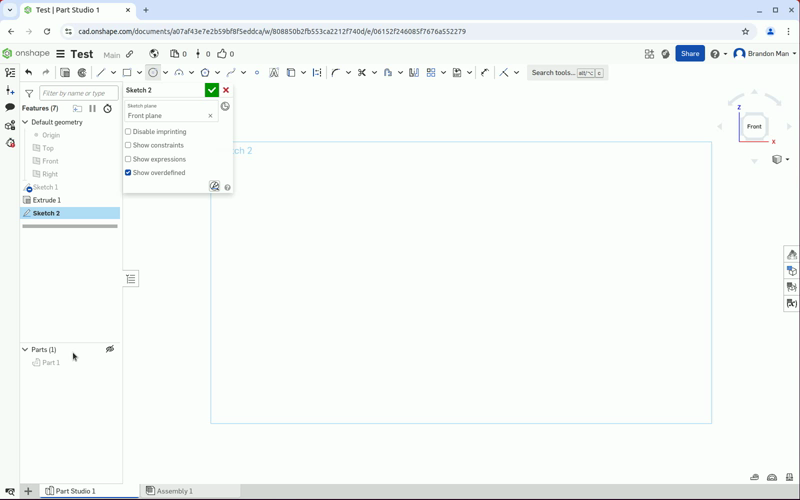
key_down(shift)
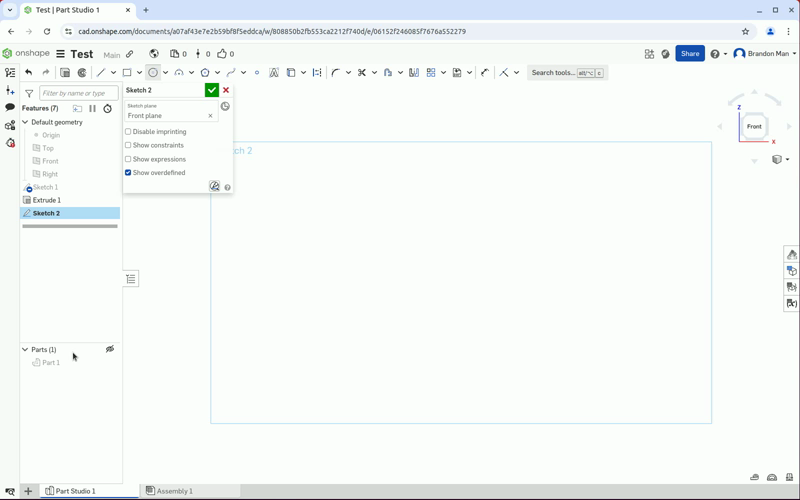
mouse_move(402, 251)
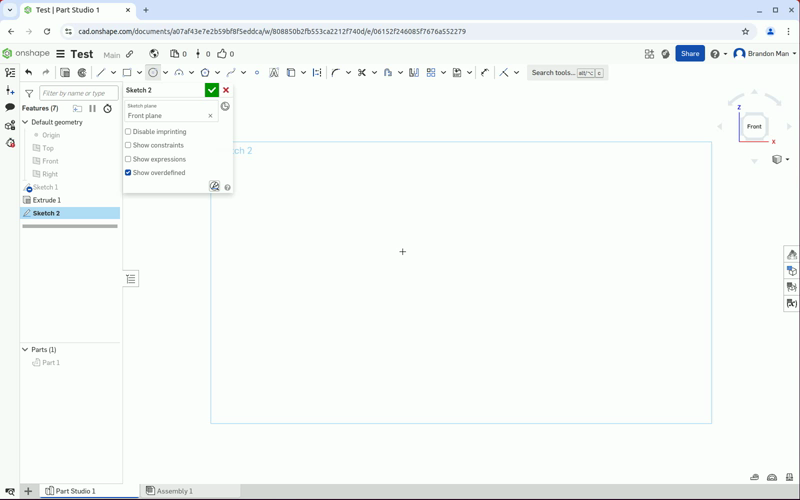
click(402, 251)
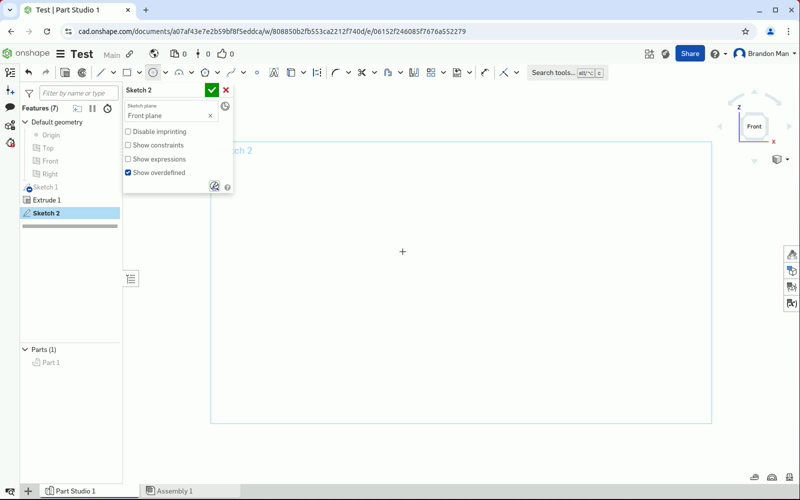
key_up(shift)
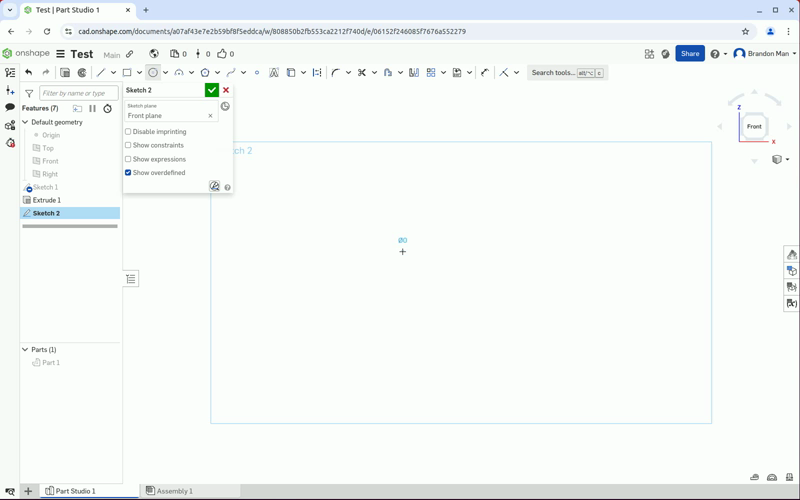
mouse_move(413, 251)
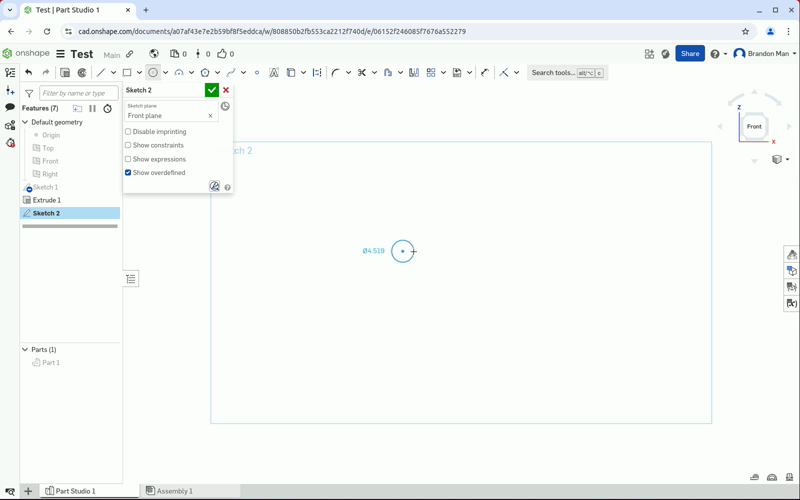
click(413, 251)
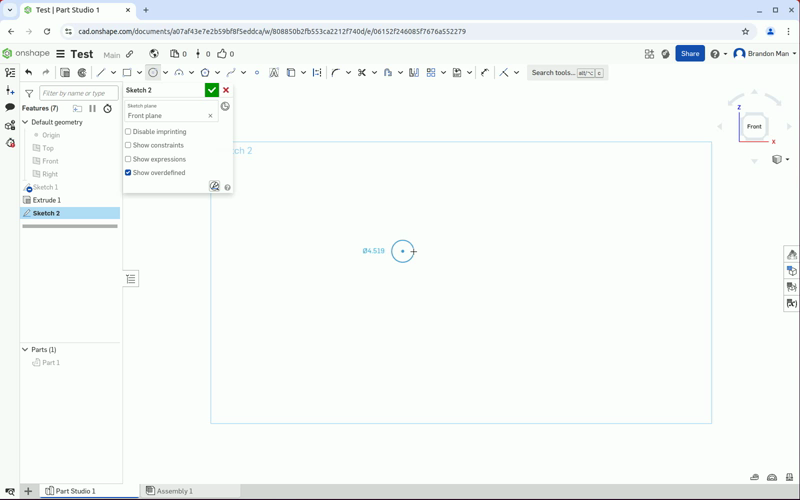
key(esc)
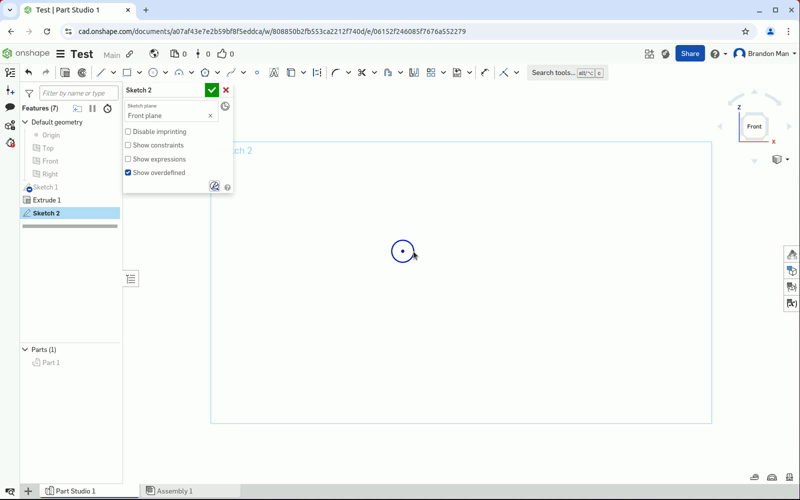
mouse_move(412, 251)
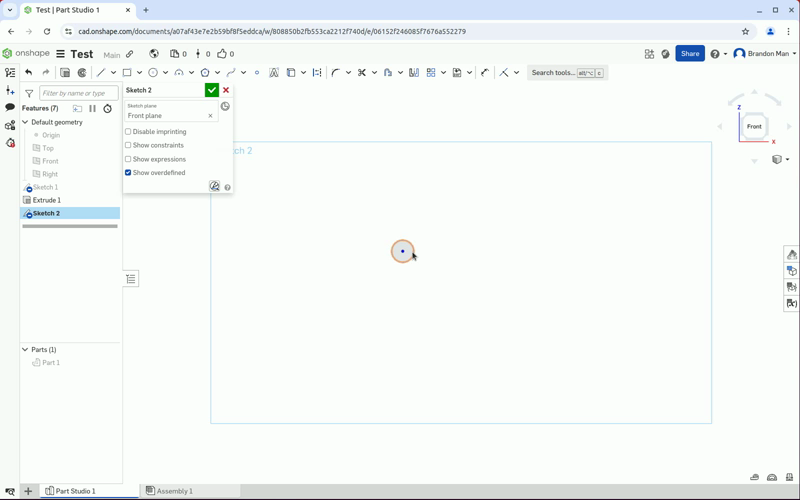
scroll(6)
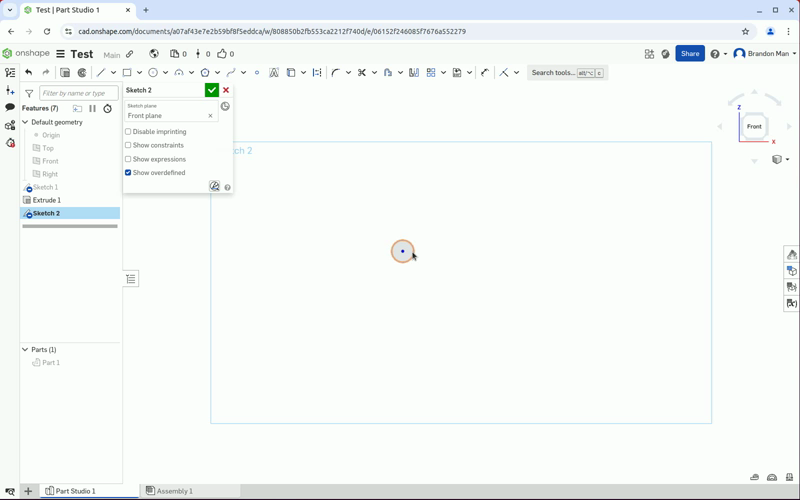
scroll(6)
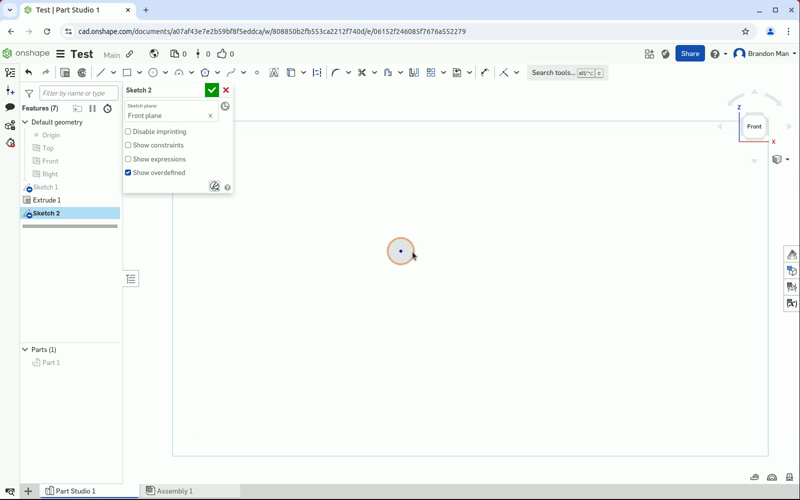
scroll(6)
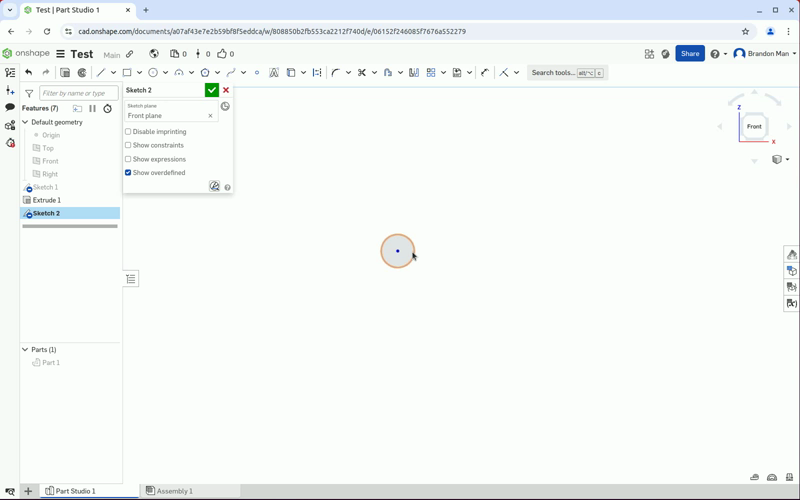
scroll(6)
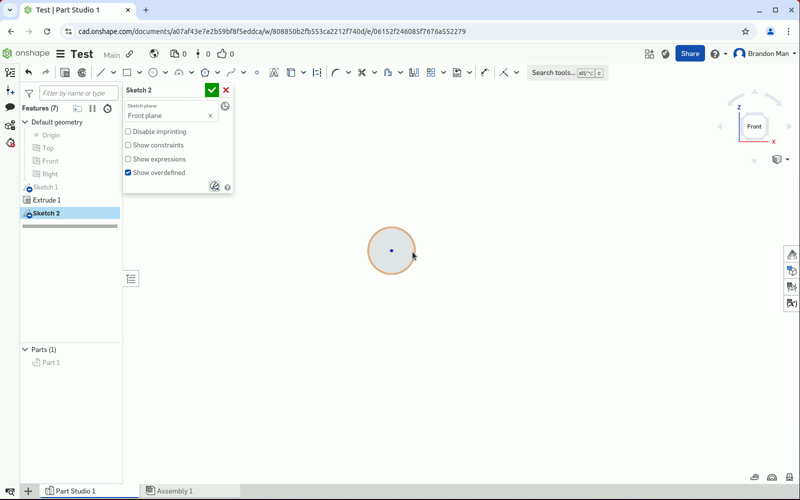
scroll(6)
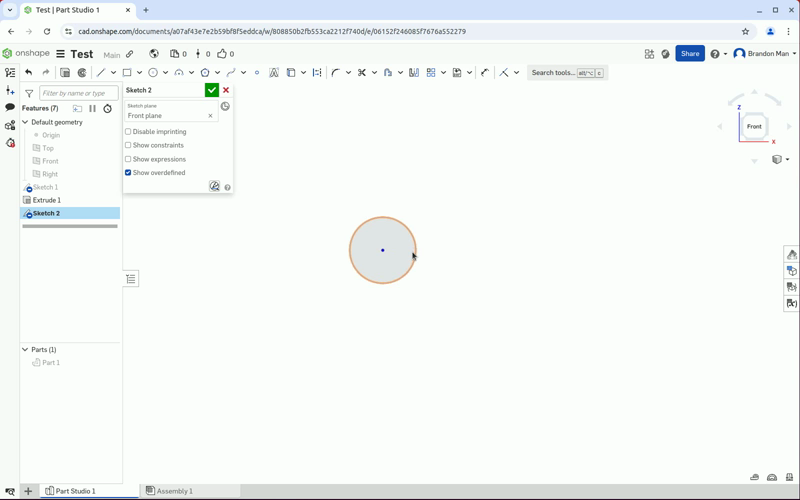
scroll(6)
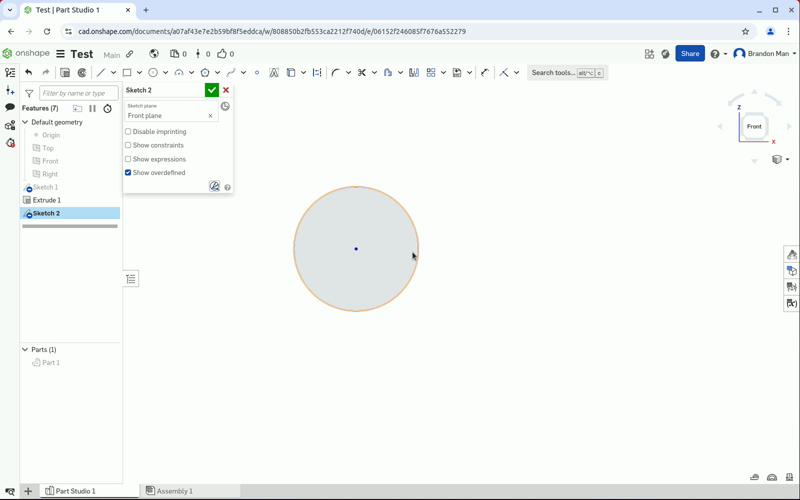
scroll(6)
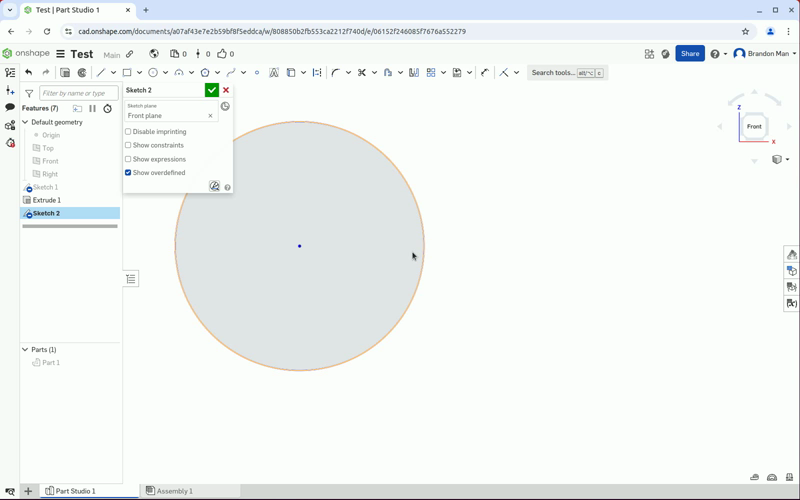
click(412, 251)
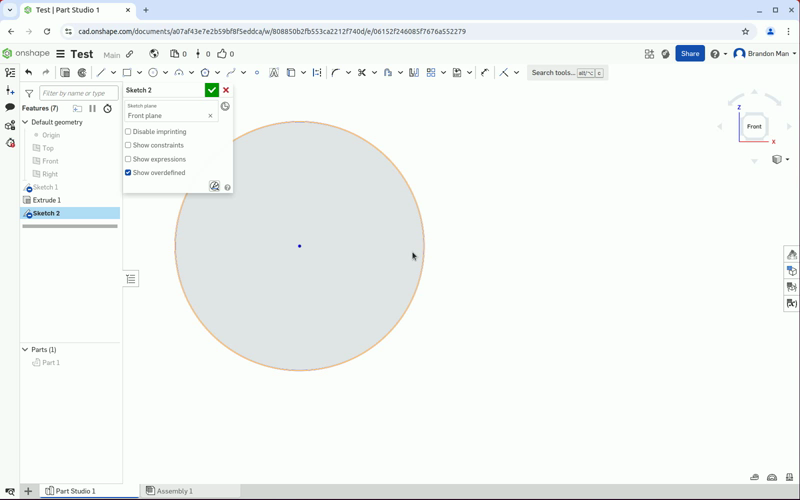
scroll(-6)
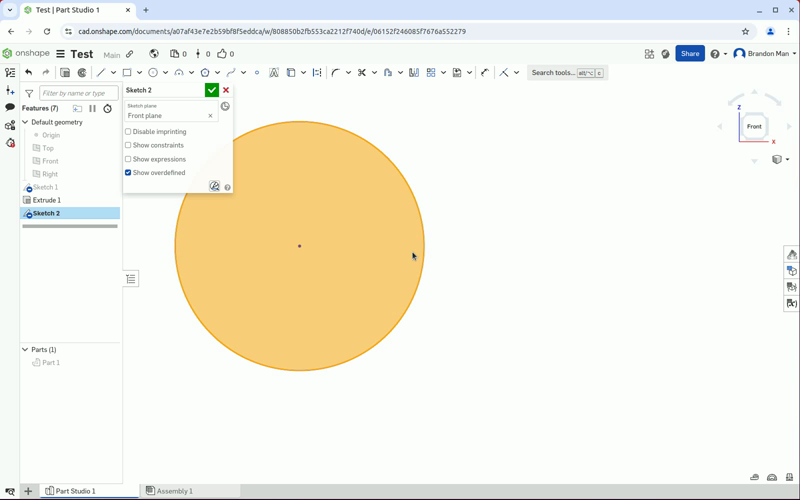
scroll(-6)
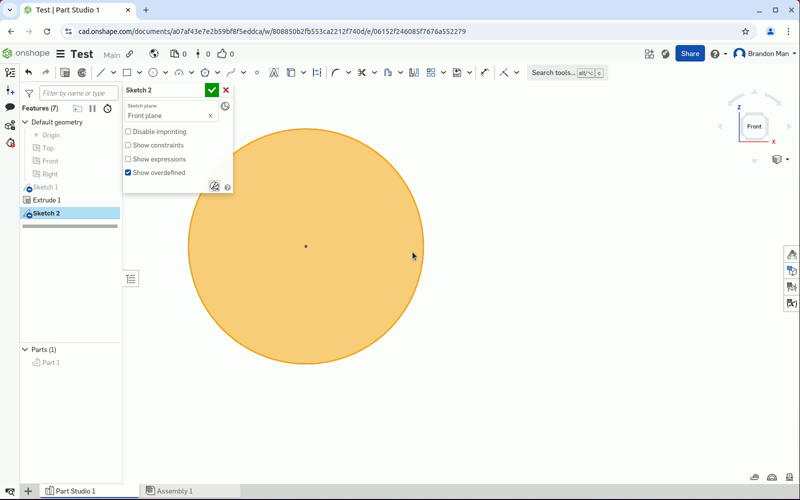
scroll(-6)
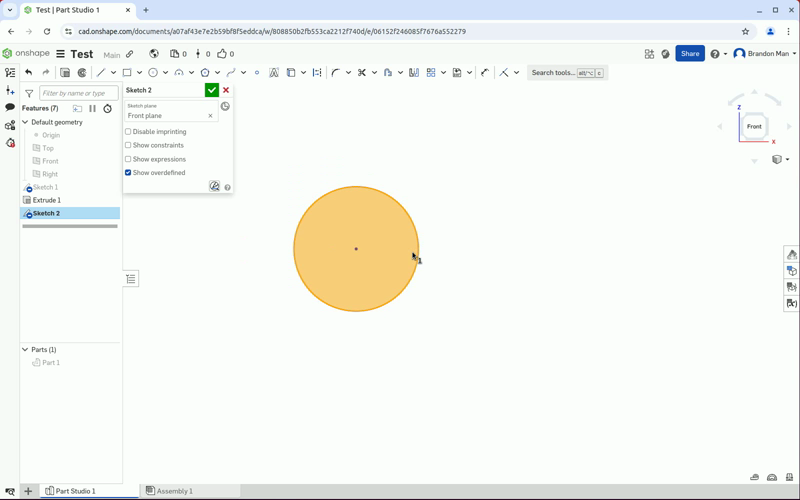
scroll(-6)
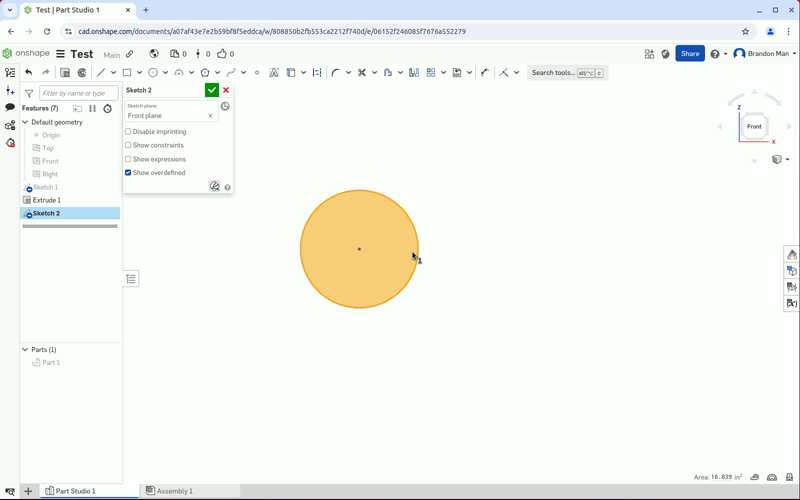
scroll(-6)
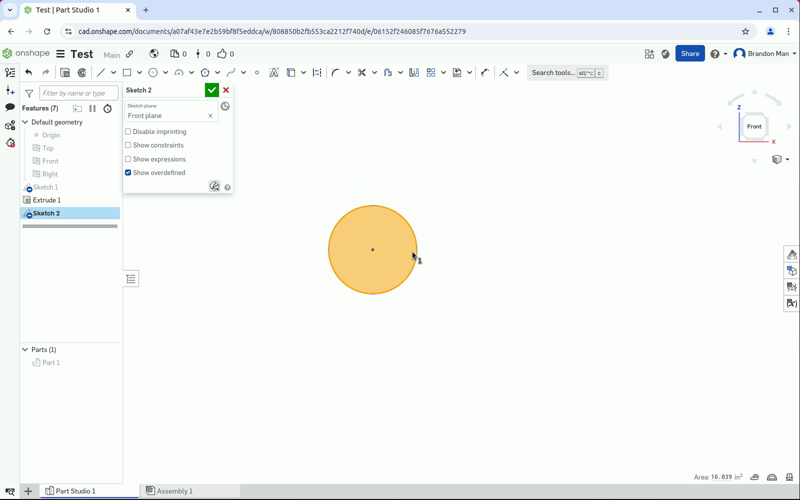
scroll(-6)
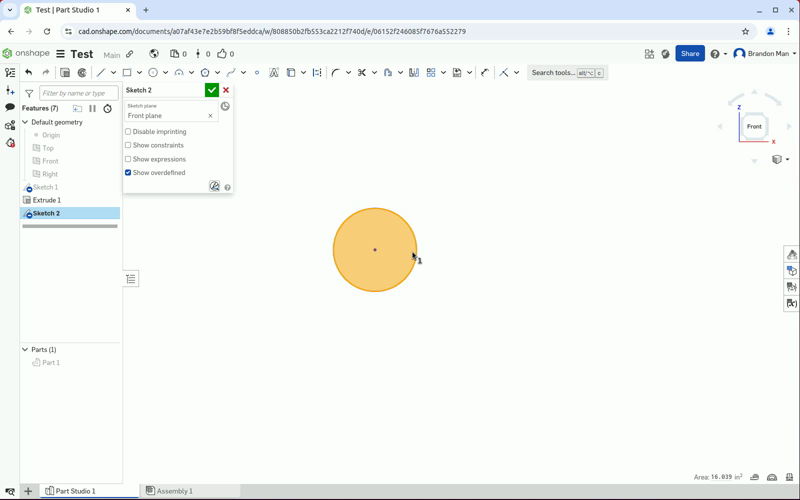
scroll(-6)
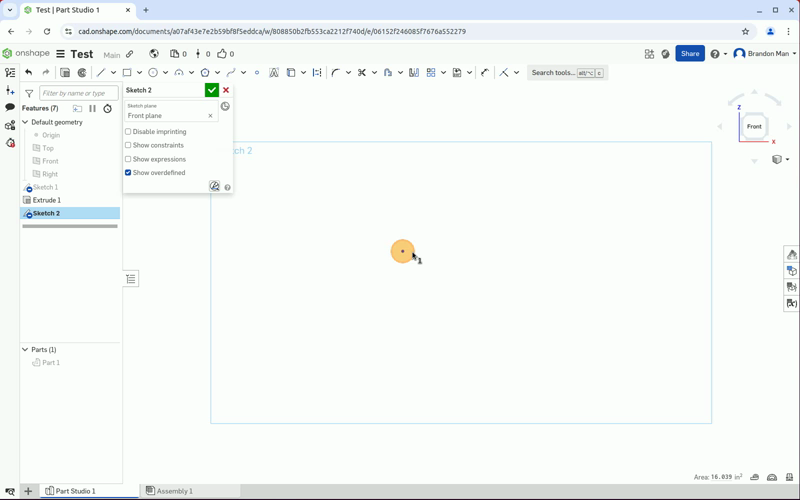
mouse_move(73, 352)
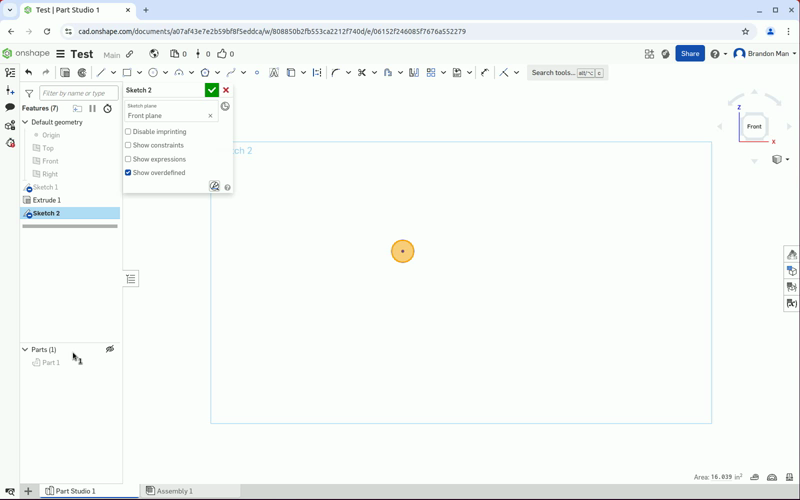
key(shift+y)
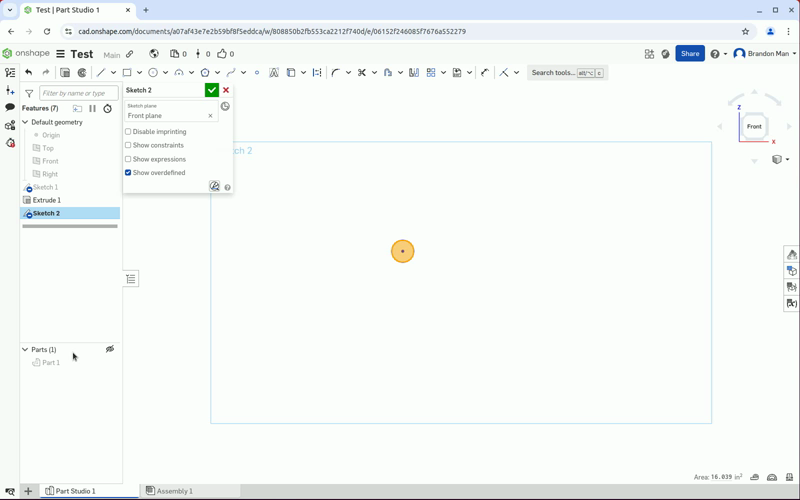
key(shift+e)
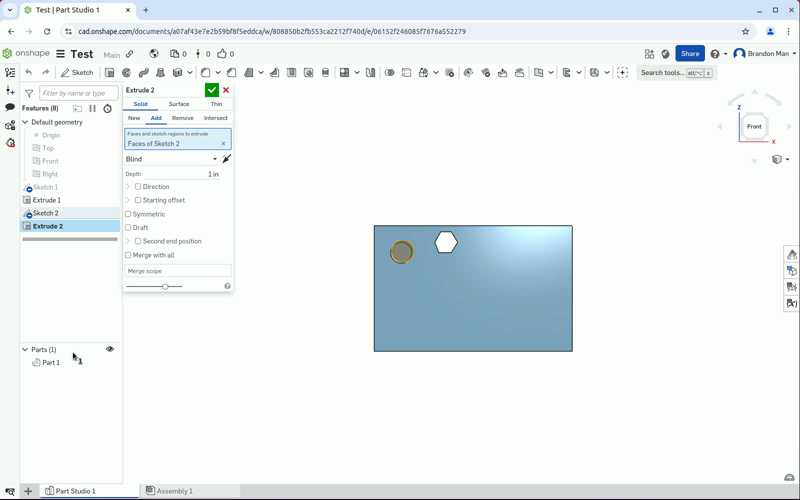
mouse_move(143, 106)
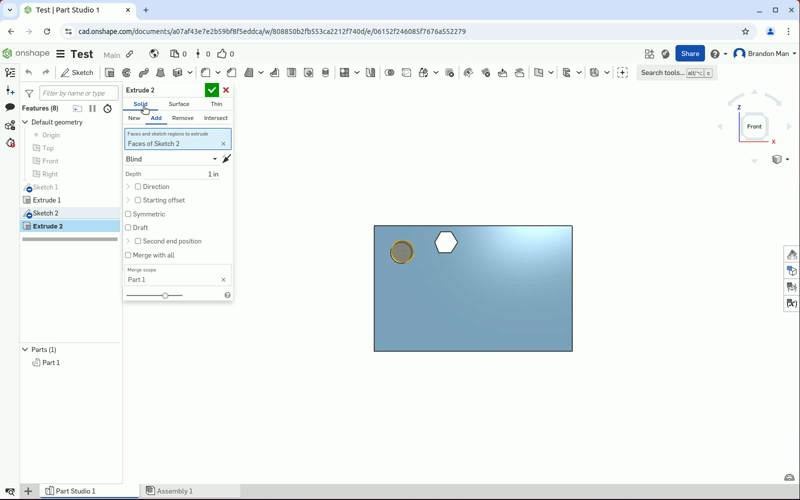
click(143, 106)
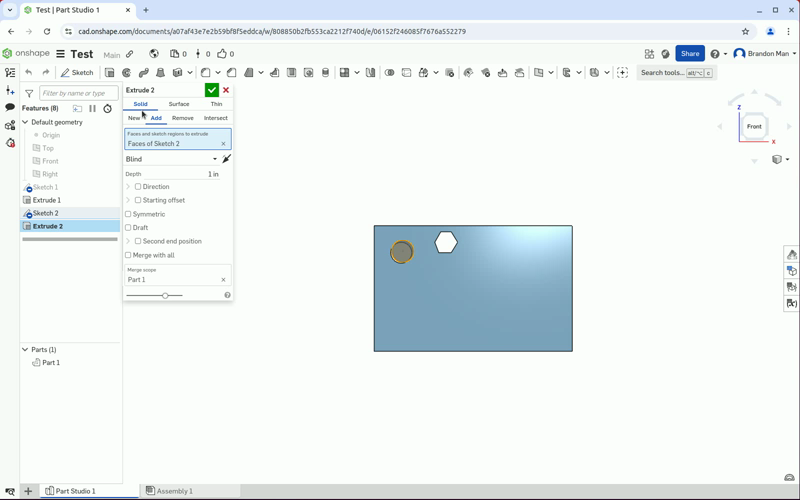
mouse_move(137, 120)
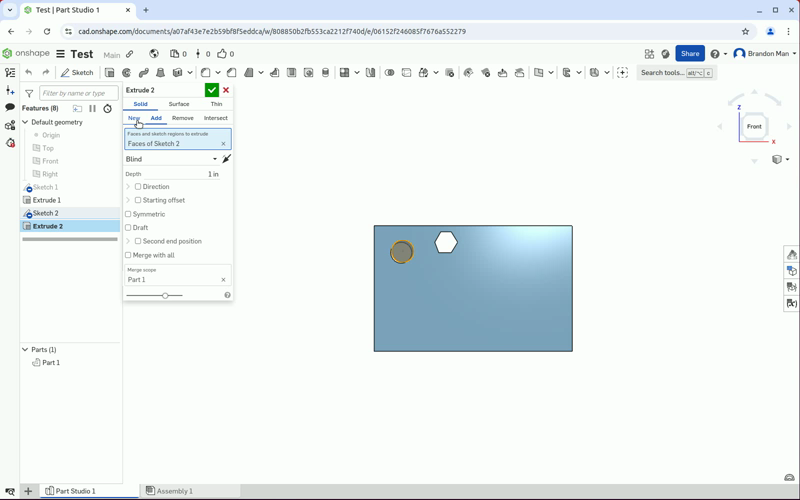
click(137, 120)
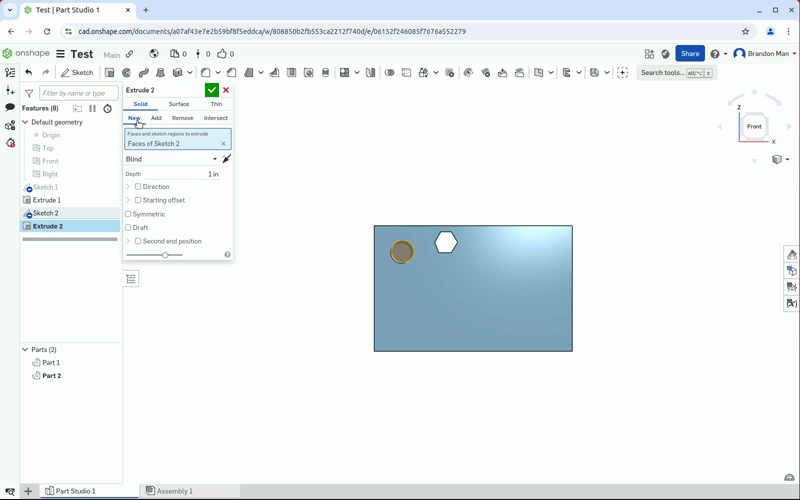
key(tab, 4)
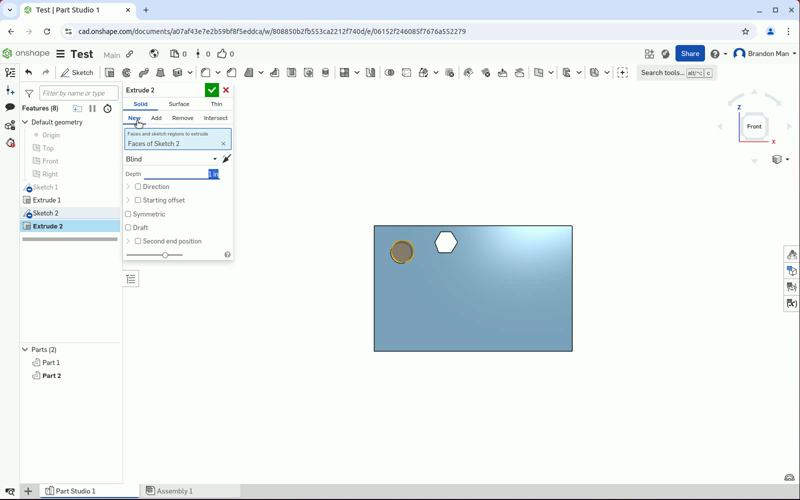
text(11.073)
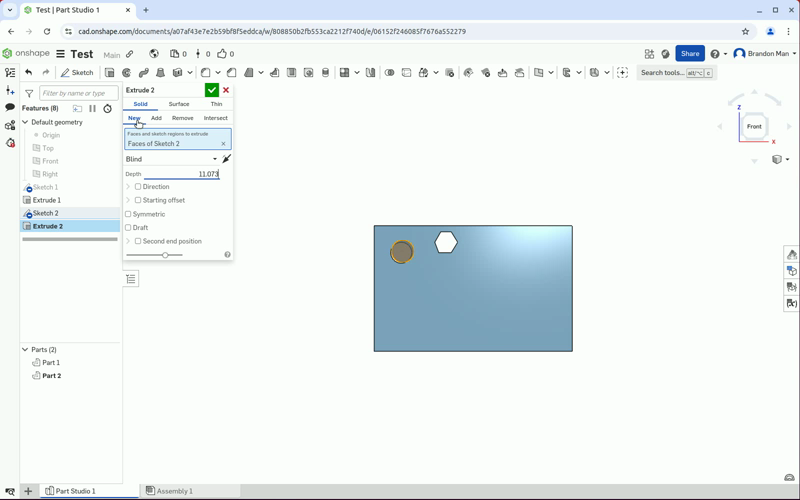
key(enter)
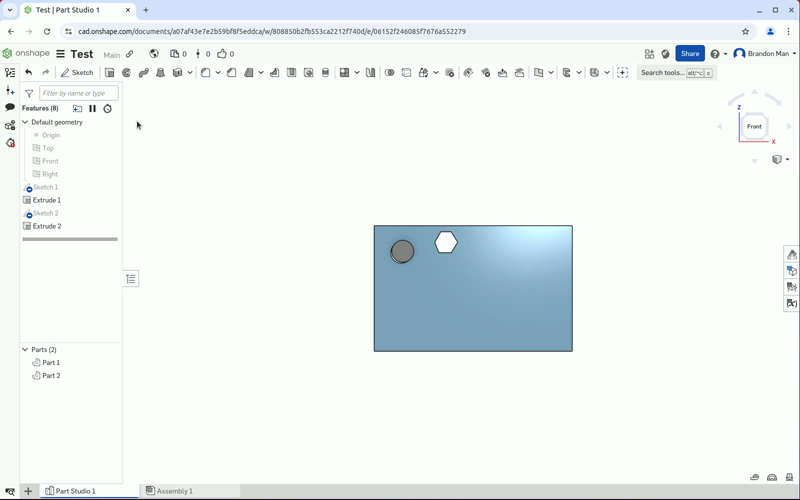
key(shift+h)
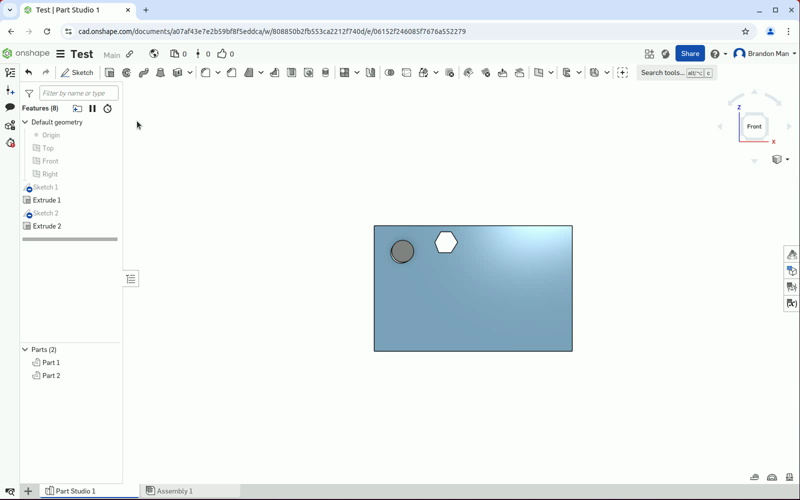
key(shift+h)
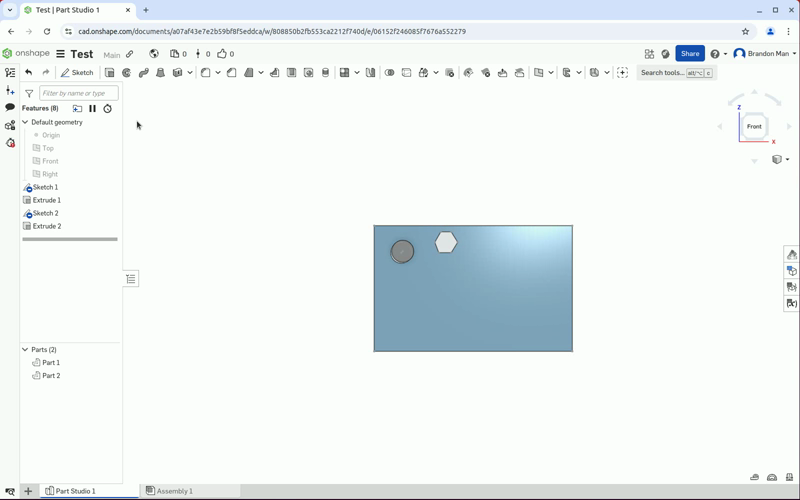
key(shift+7)
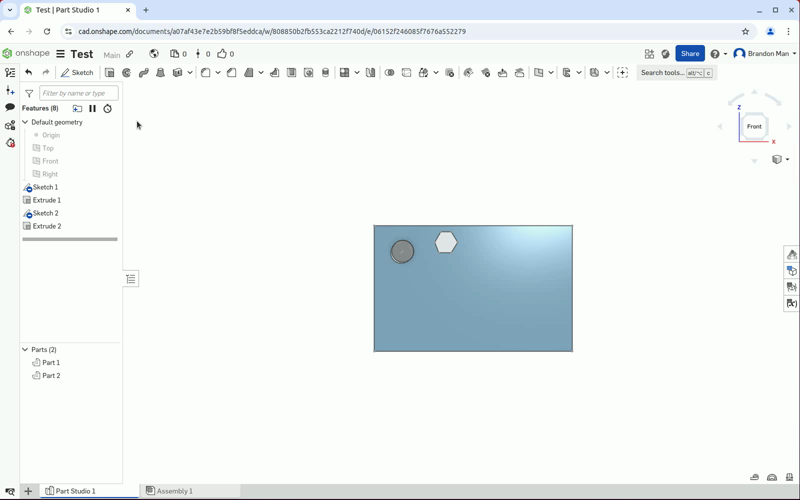
key(left, 2)
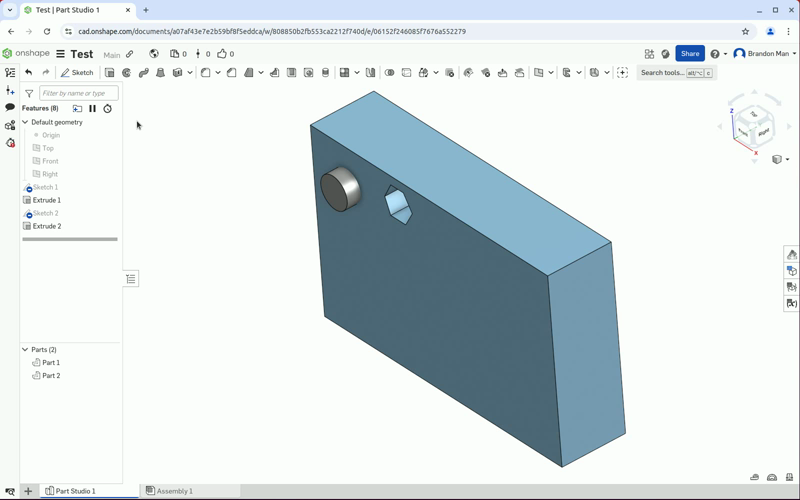
key(down, 2)
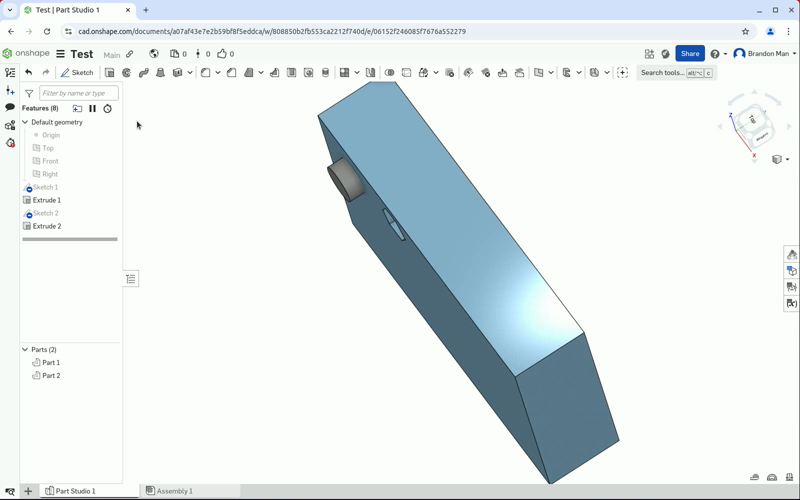
key(up, 2)
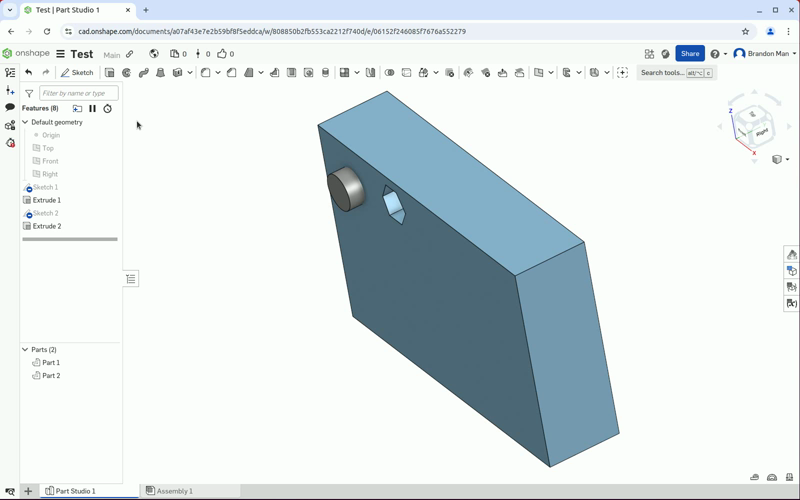
key(right, 2)
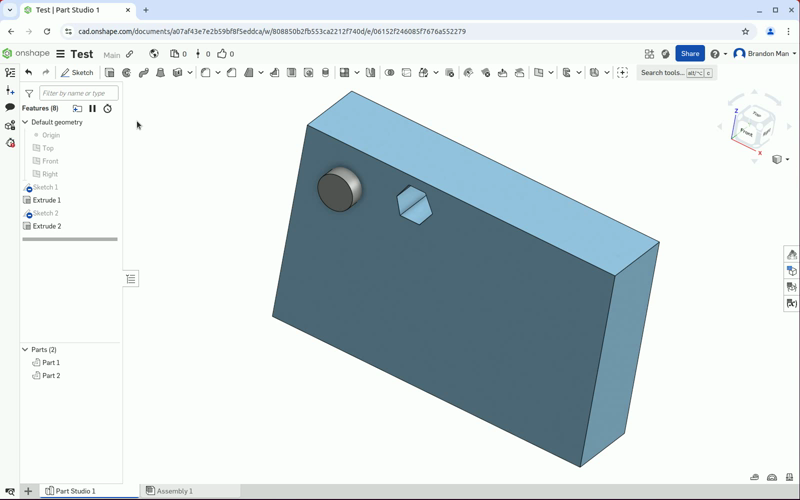
mouse_move(73, 189)
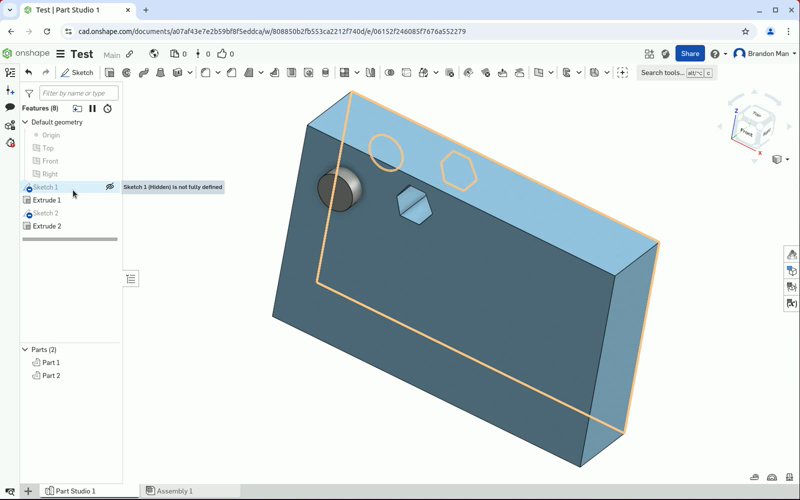
click(73, 189)